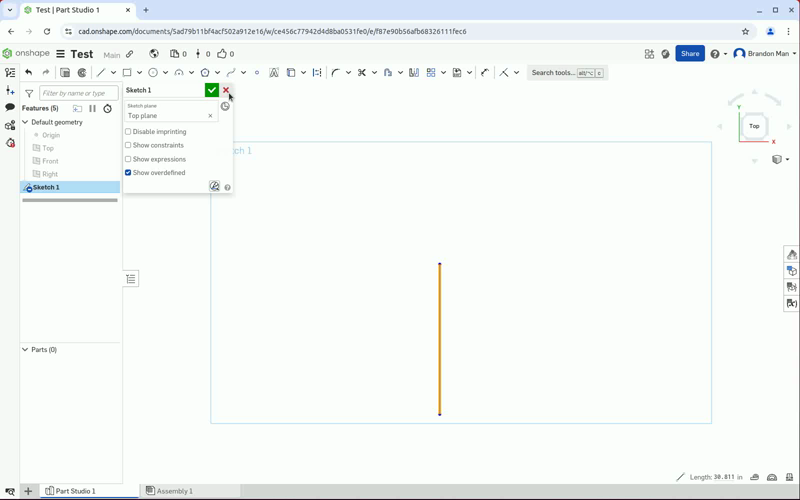
key(shift+h)
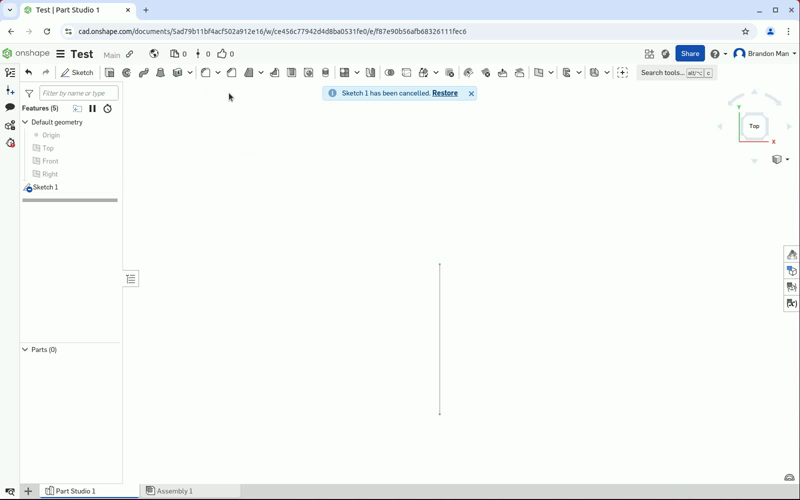
key(shift+s)
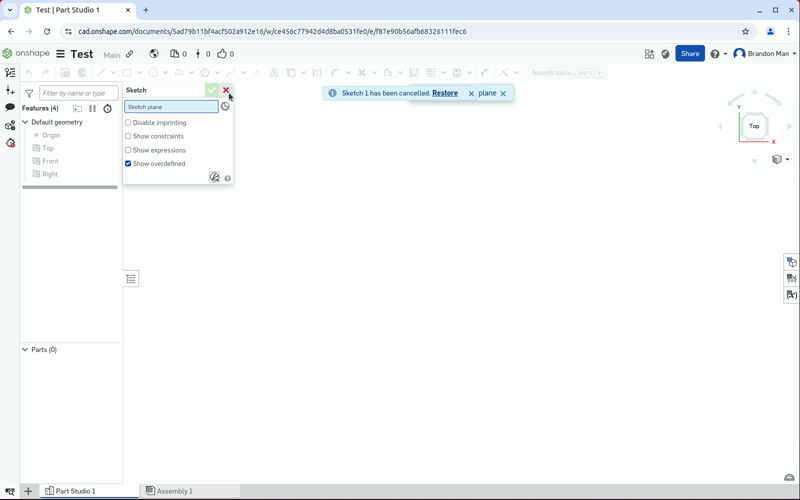
mouse_move(73, 150)
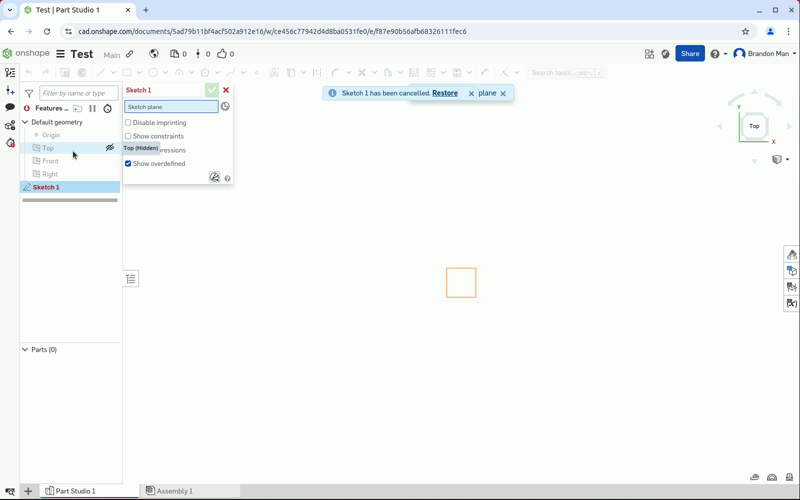
click(73, 150)
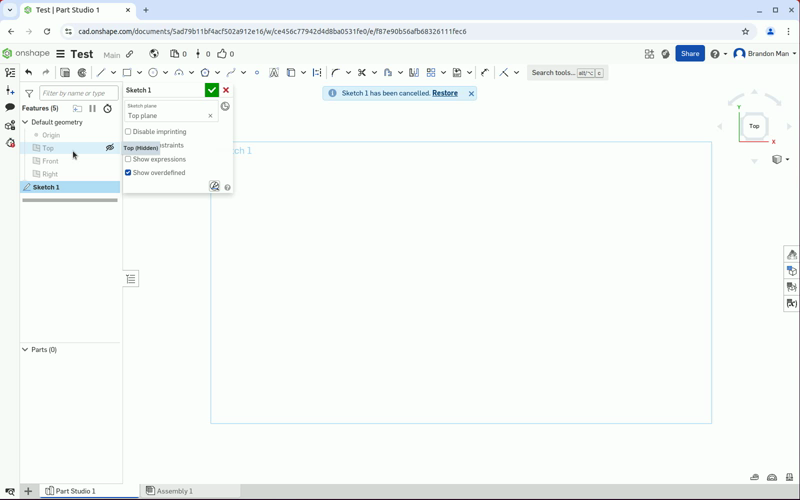
mouse_move(73, 352)
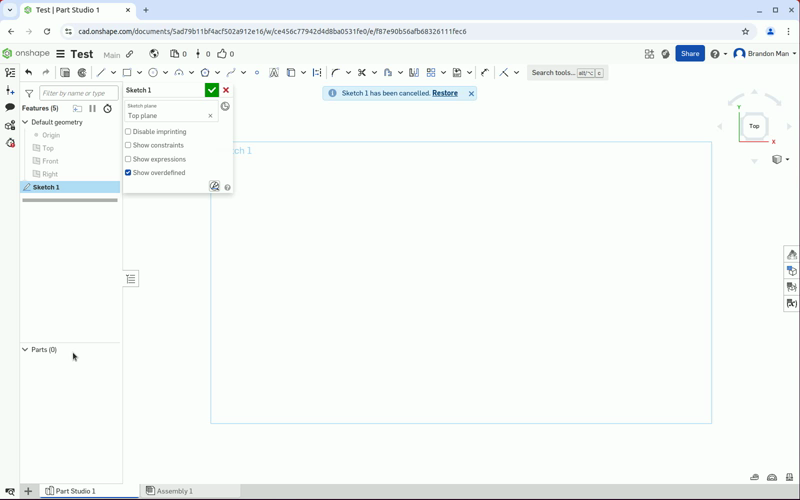
key(y)
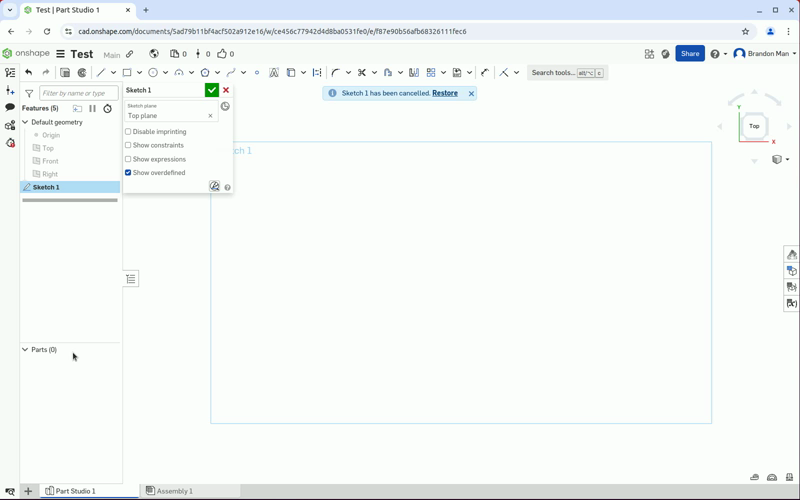
key(c)
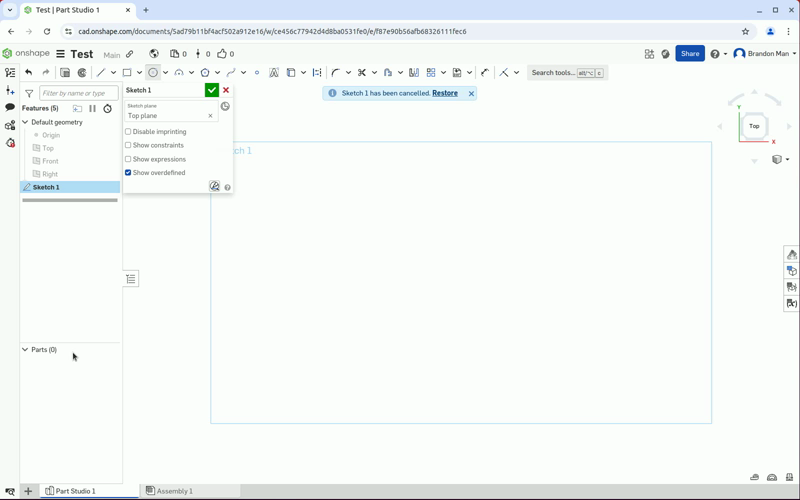
key_down(shift)
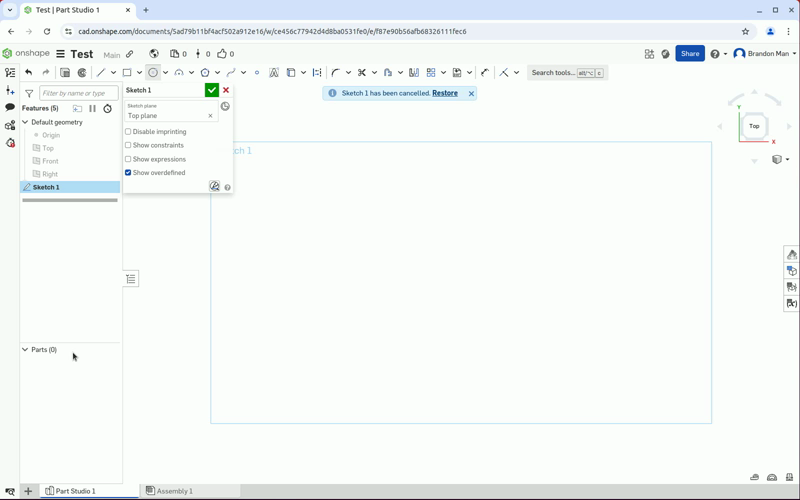
mouse_move(461, 282)
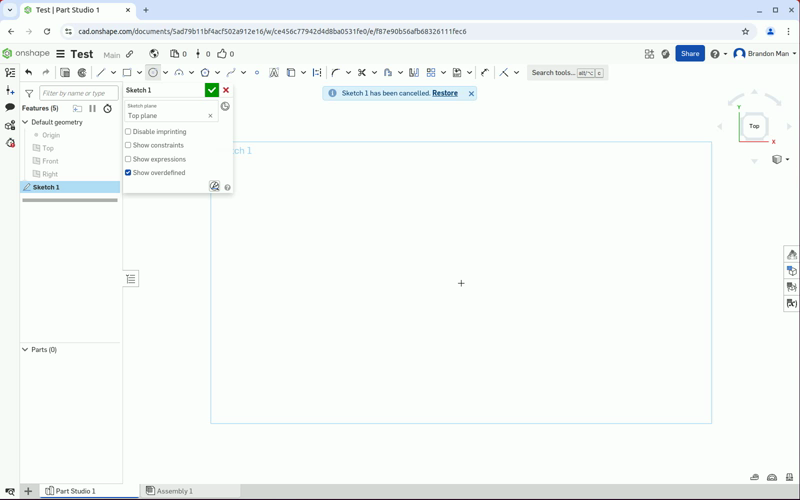
click(461, 282)
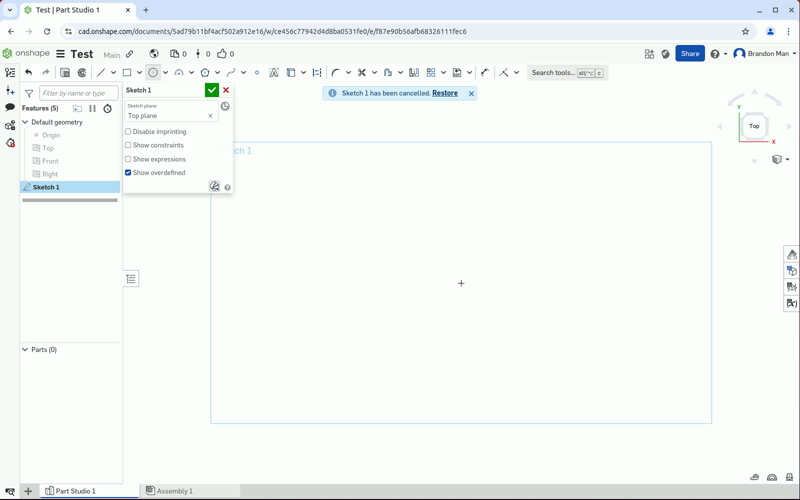
key_up(shift)
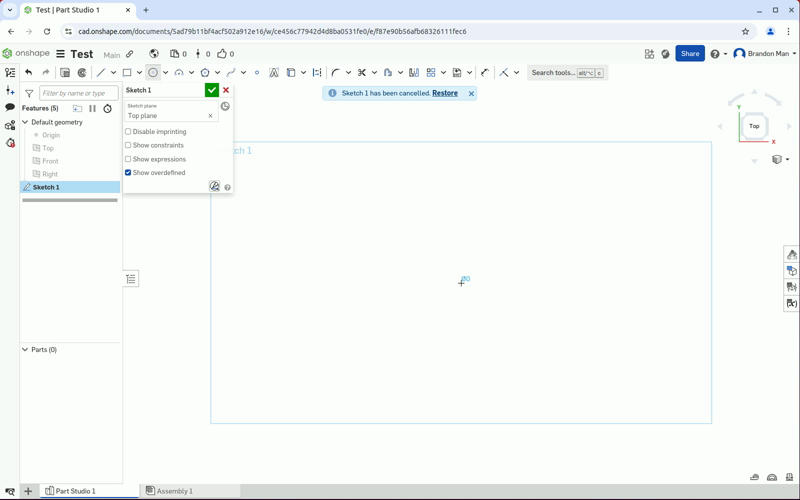
mouse_move(537, 282)
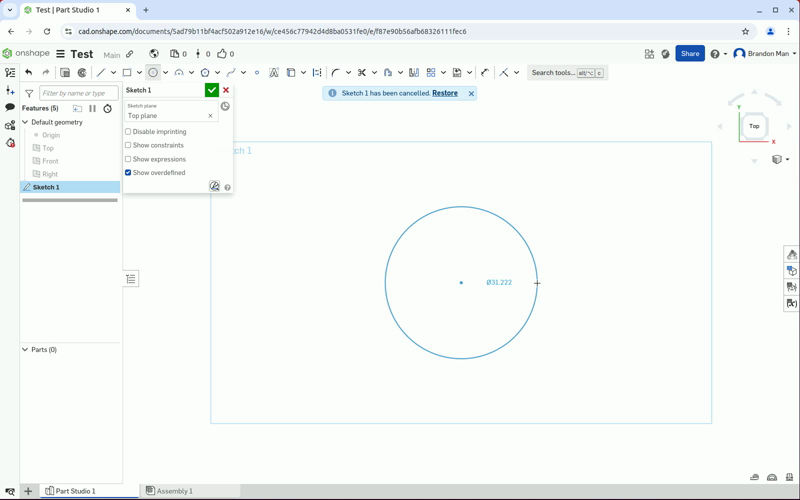
click(537, 282)
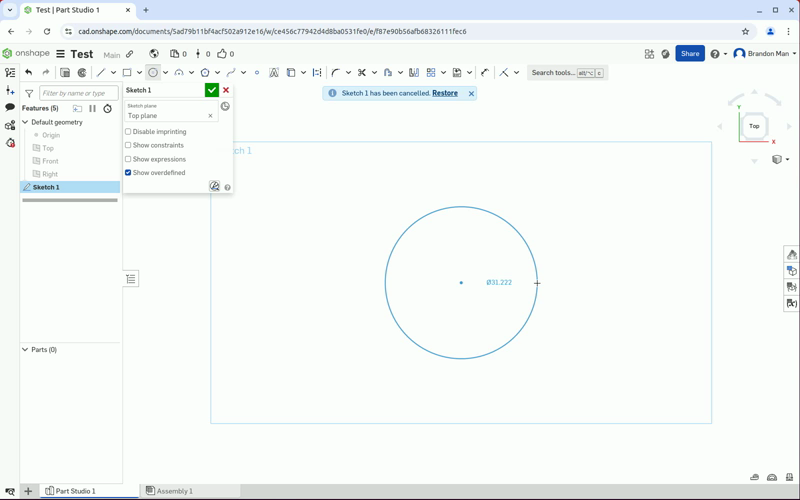
key(esc)
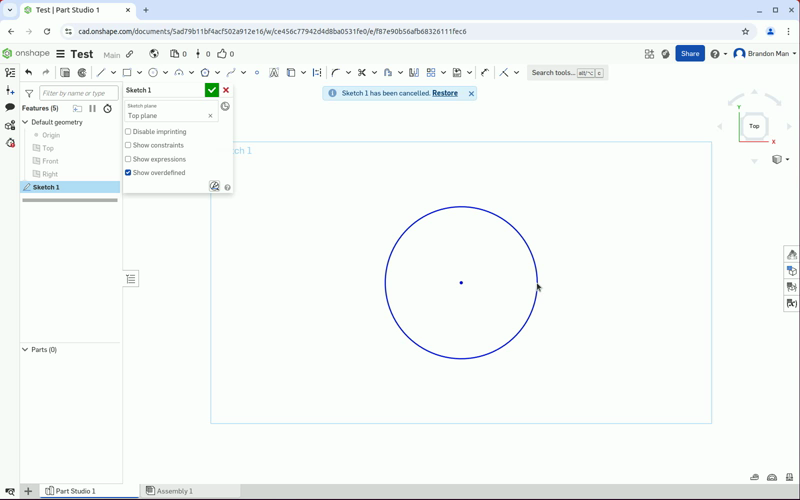
key(c)
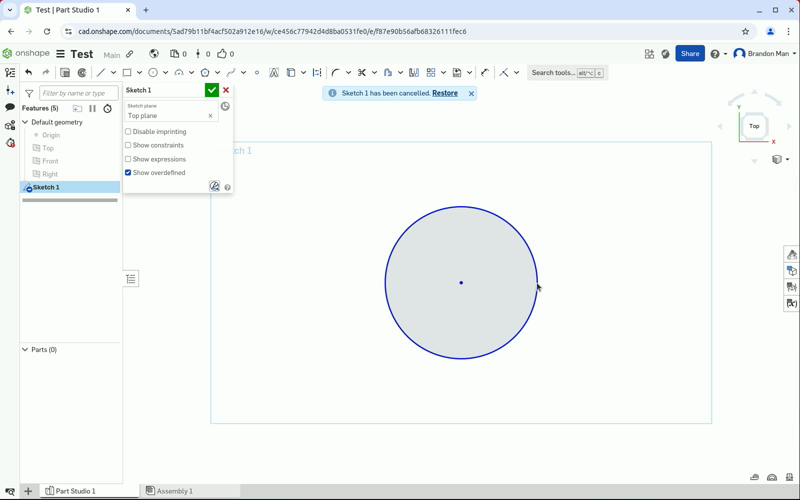
key_down(shift)
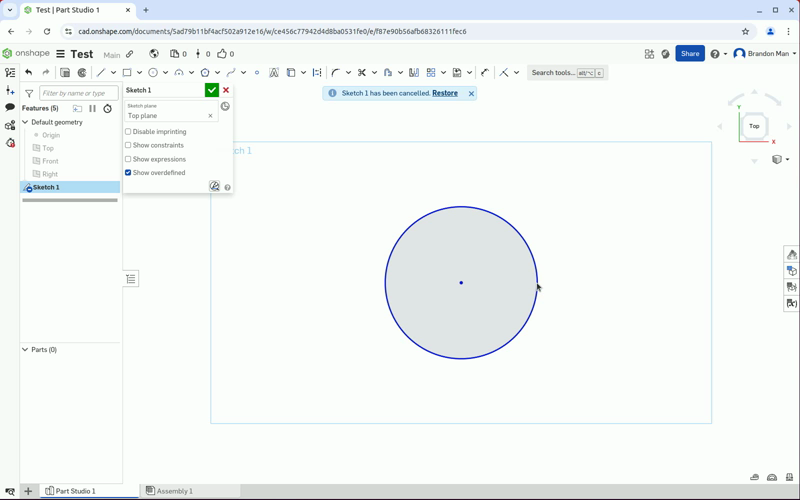
mouse_move(461, 282)
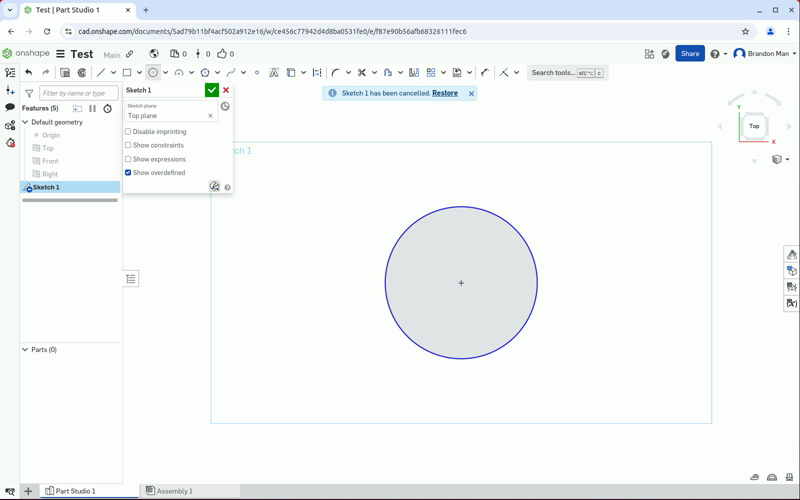
click(461, 282)
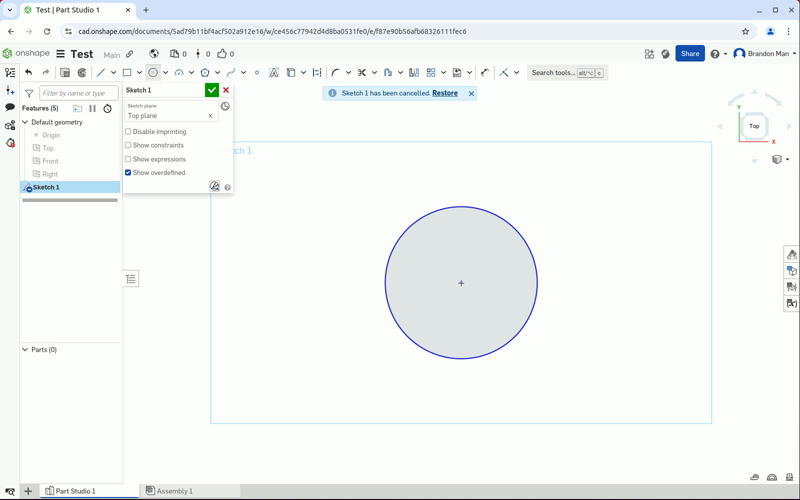
key_up(shift)
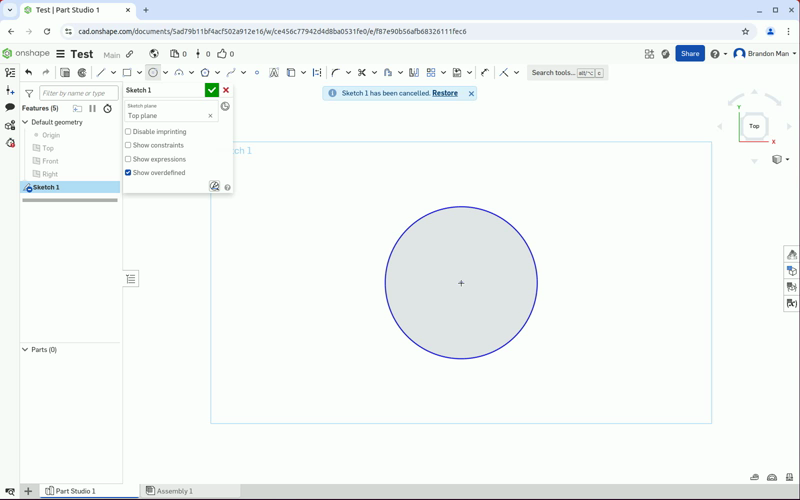
mouse_move(532, 282)
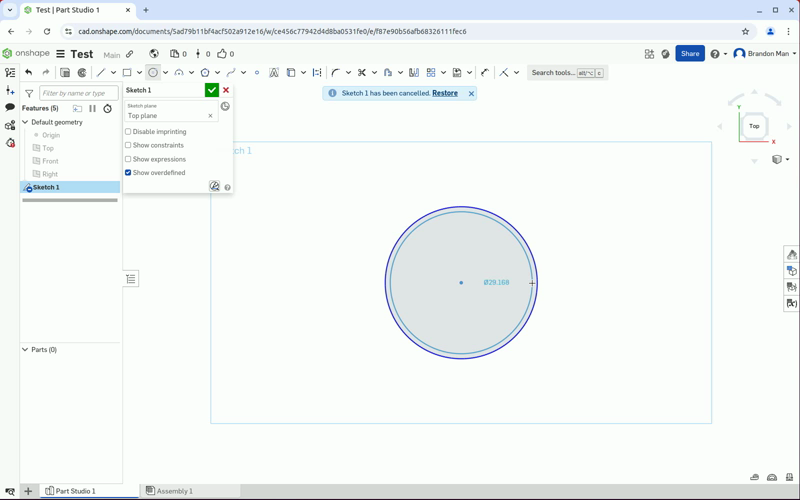
click(532, 282)
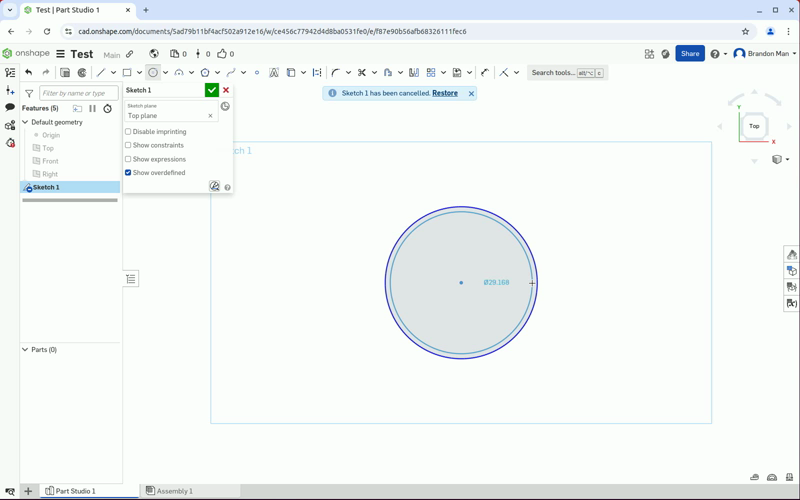
key(esc)
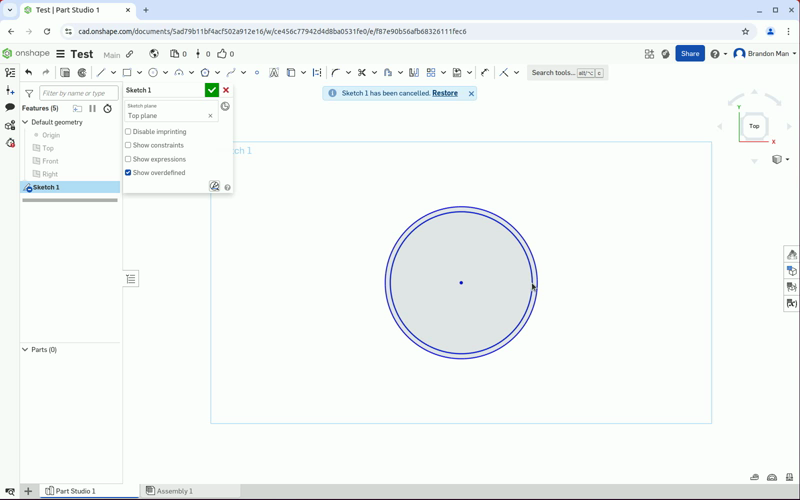
mouse_move(471, 355)
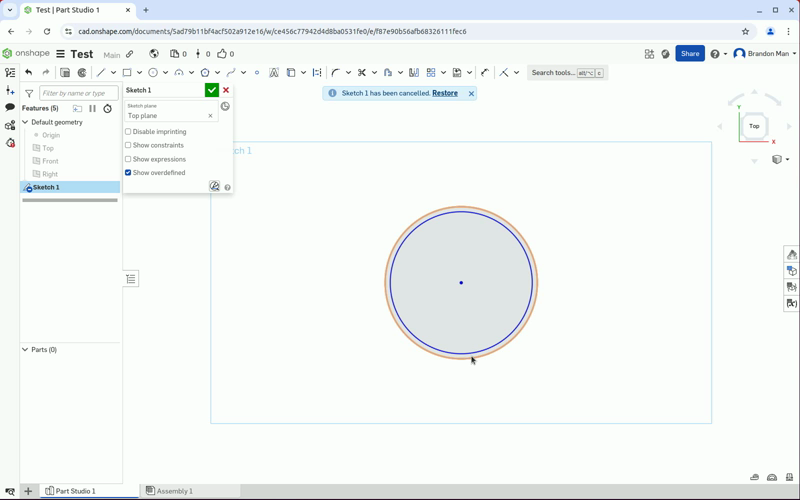
click(471, 355)
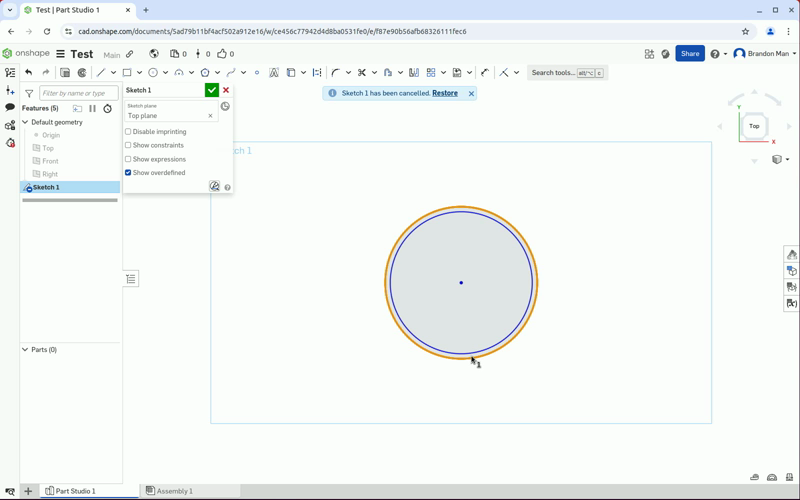
mouse_move(73, 352)
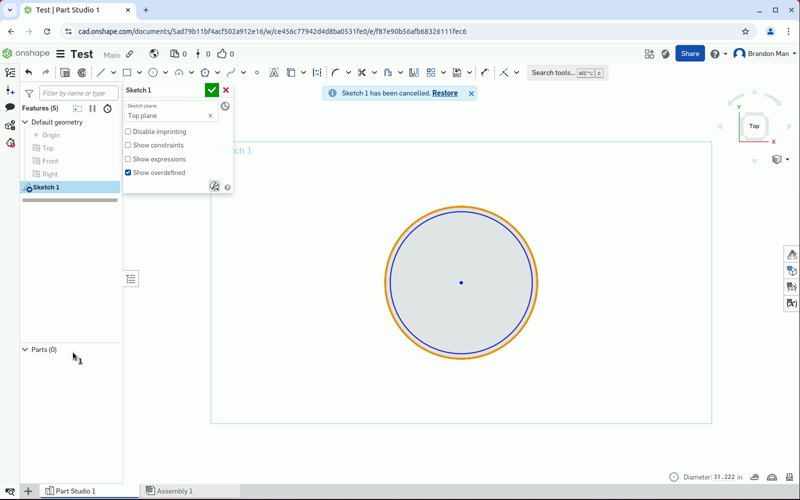
key(shift+y)
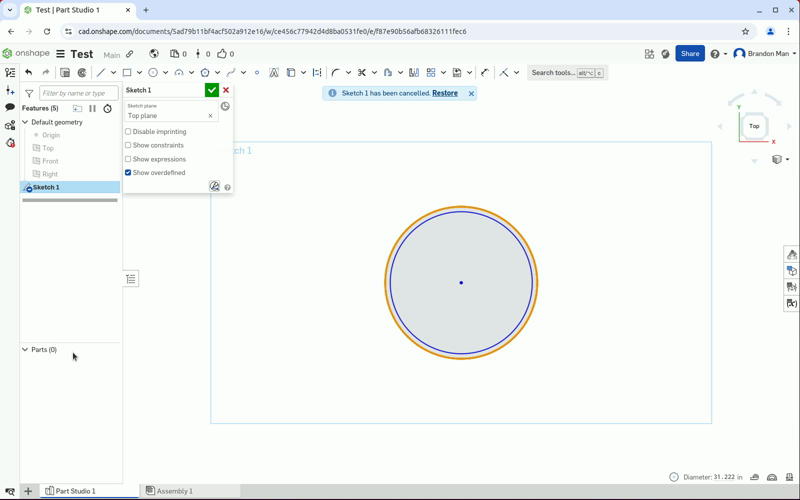
key(shift+e)
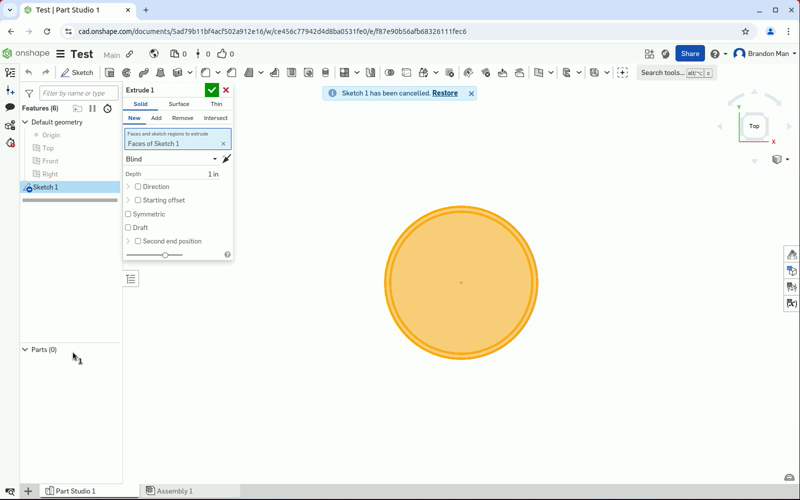
mouse_move(143, 106)
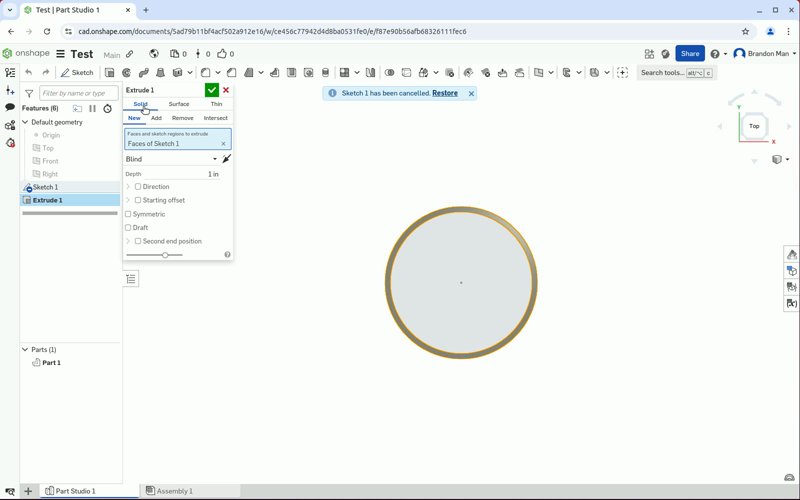
click(143, 106)
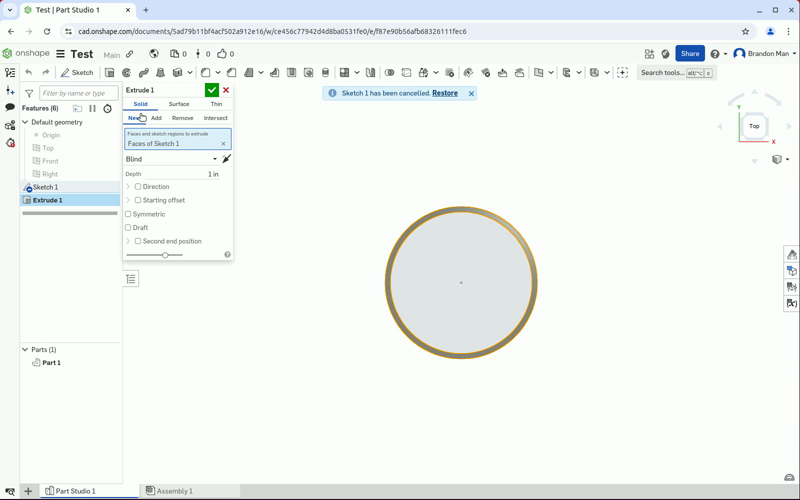
mouse_move(137, 120)
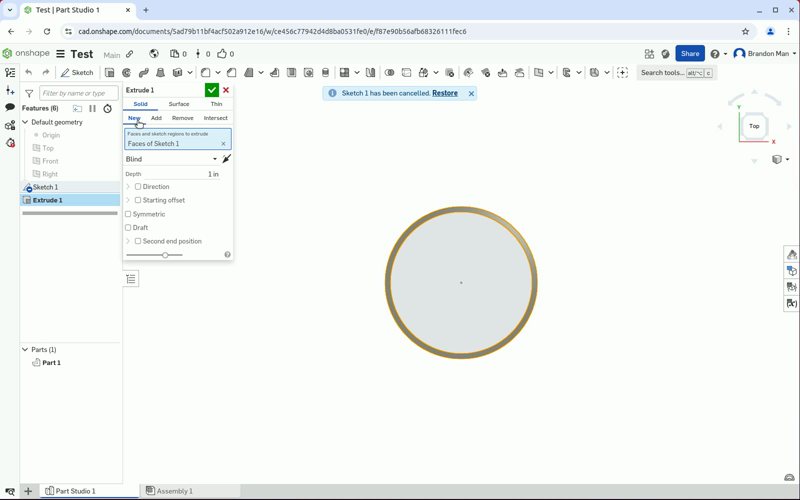
click(137, 120)
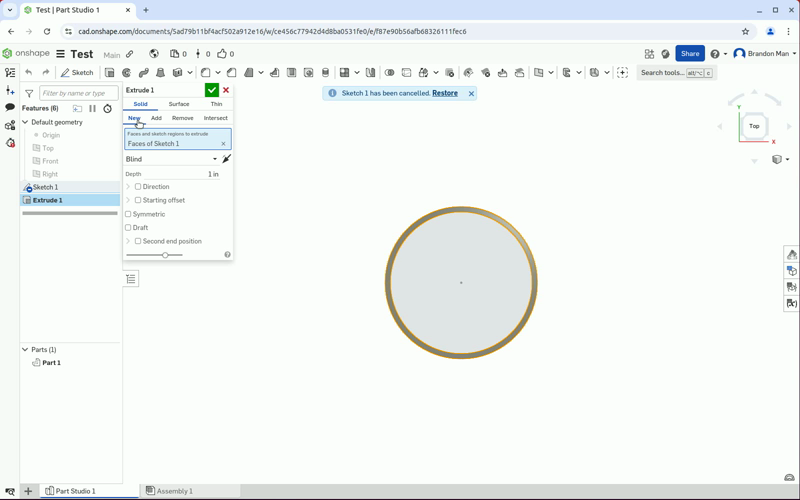
key(tab, 4)
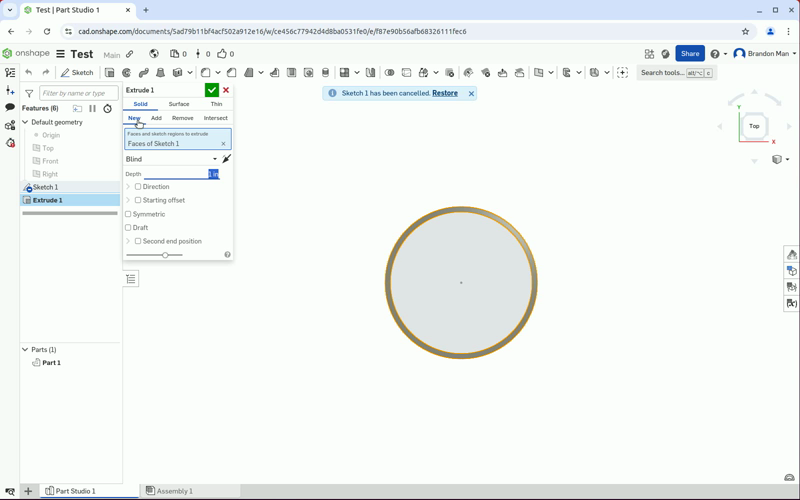
text(23.108)
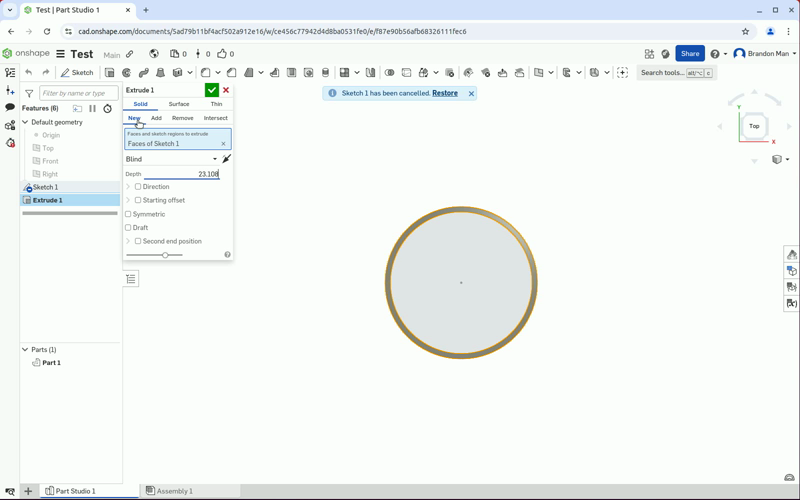
key(enter)
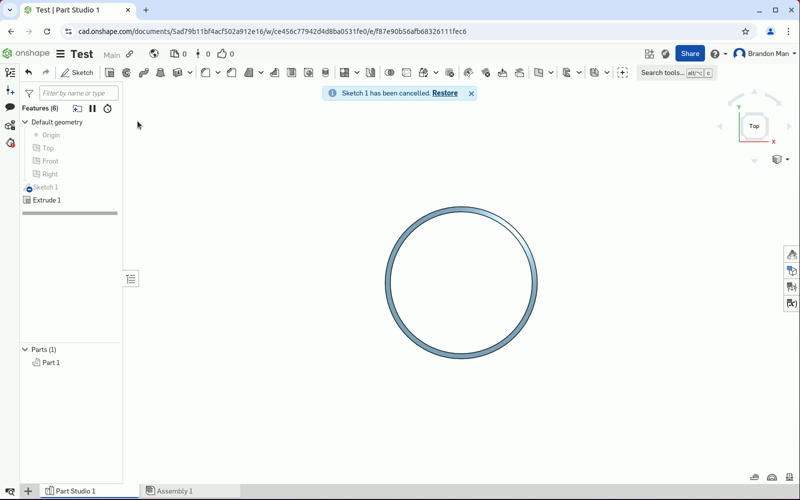
key(shift+h)
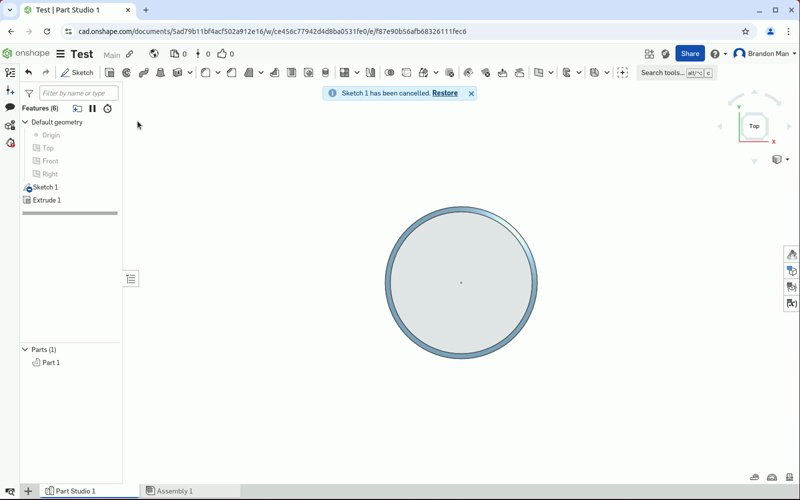
key(shift+h)
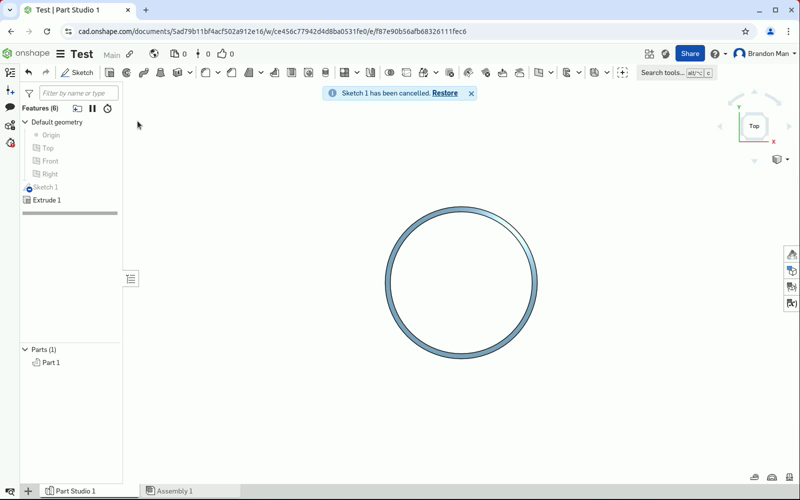
mouse_move(73, 189)
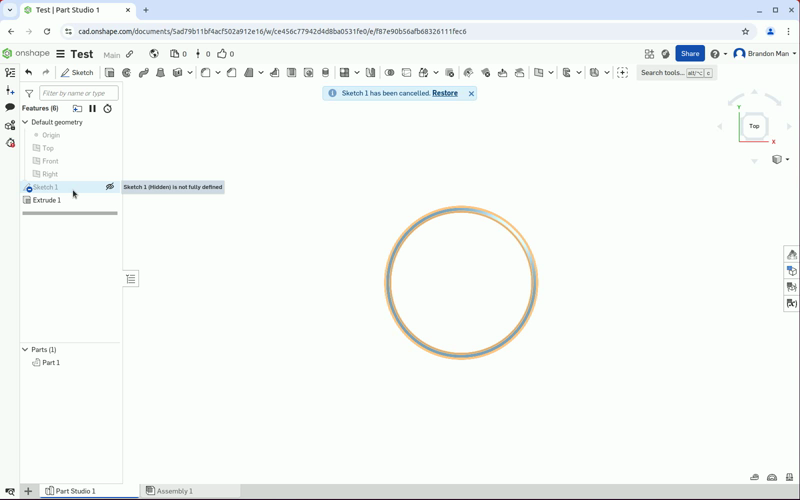
click(73, 189)
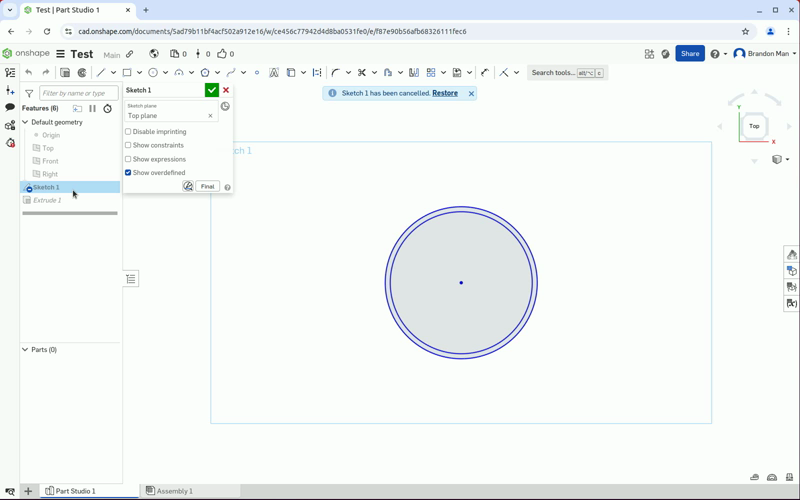
mouse_move(229, 92)
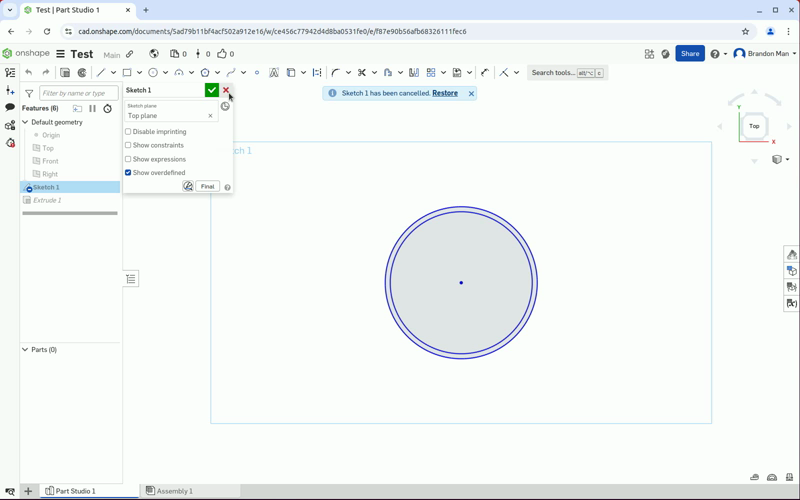
click(229, 92)
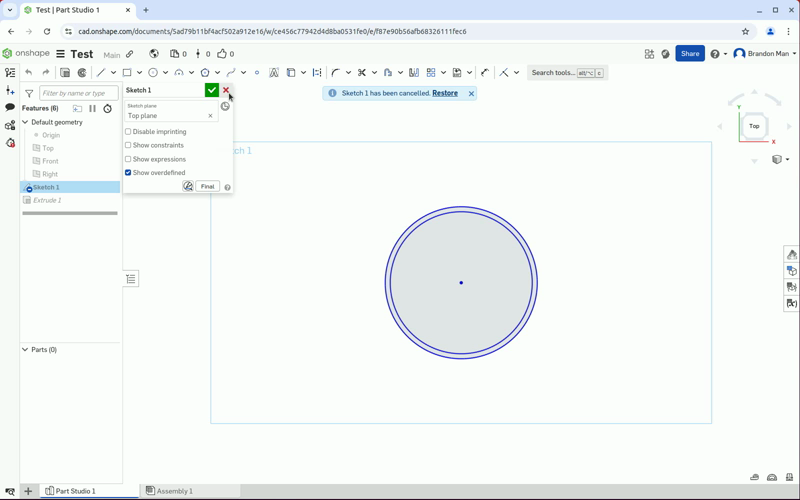
key(shift+s)
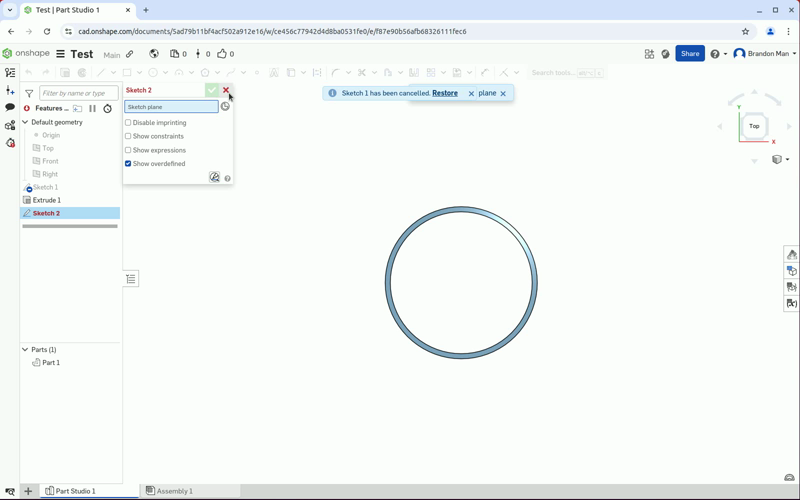
mouse_move(73, 150)
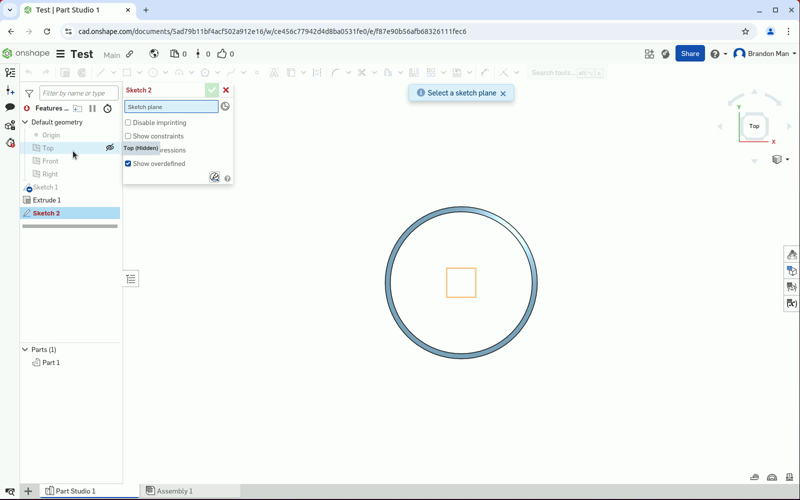
click(73, 150)
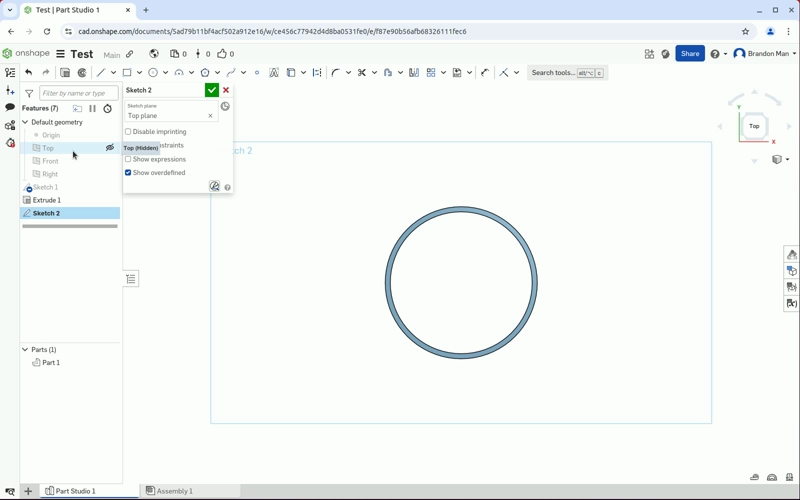
mouse_move(73, 352)
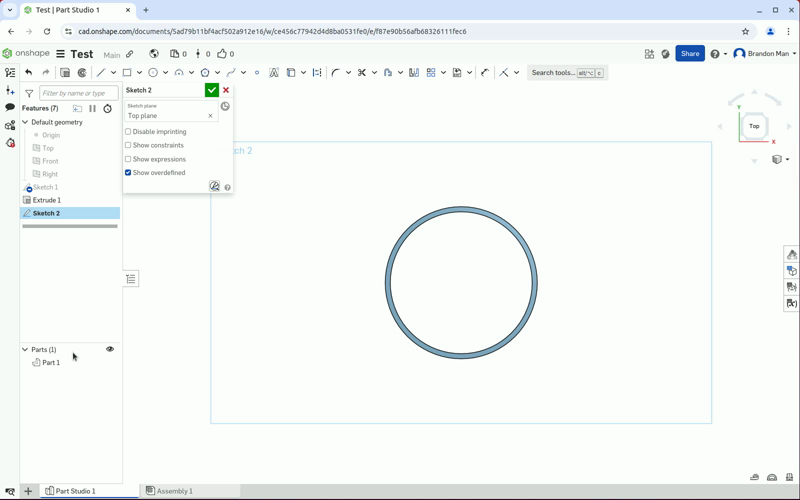
key(y)
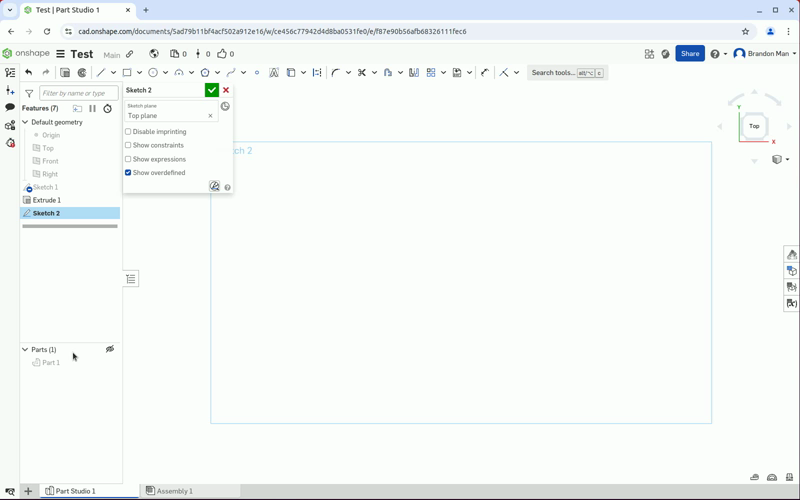
key(l)
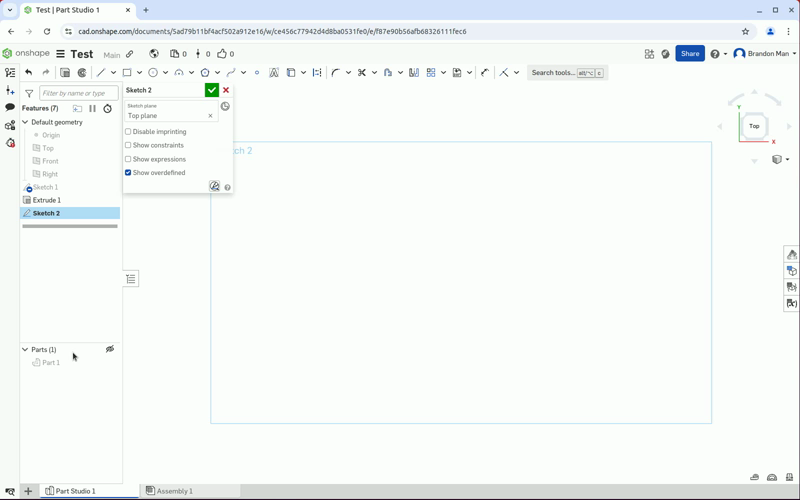
key_down(shift)
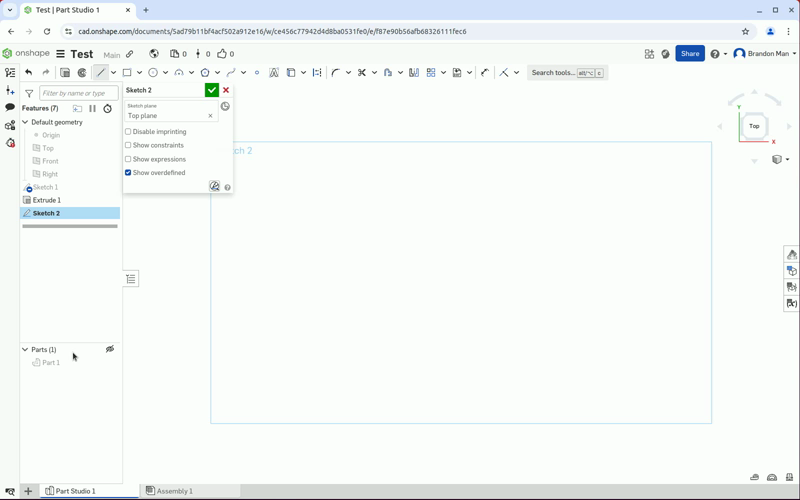
mouse_move(362, 381)
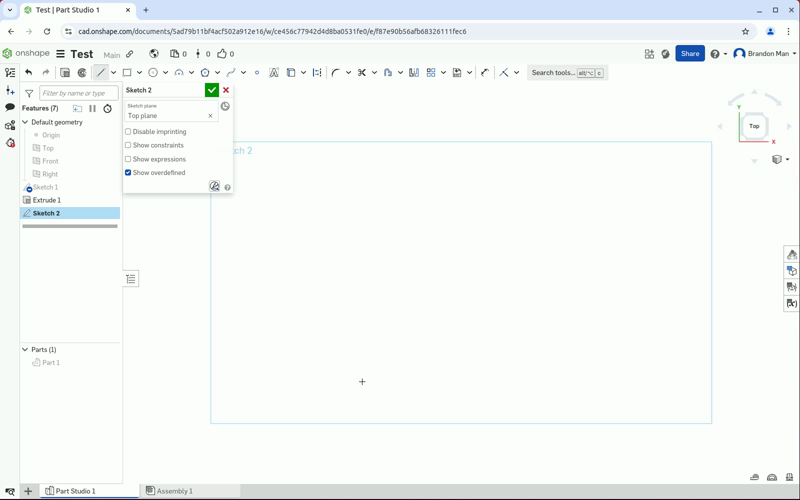
click(362, 381)
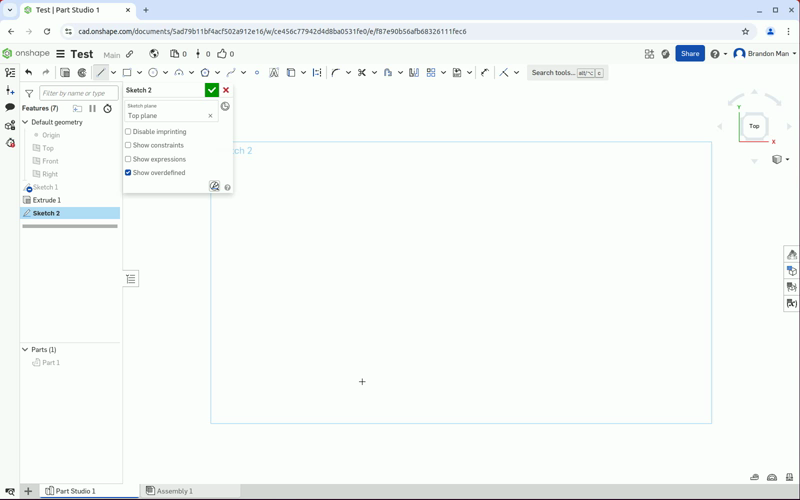
key_up(shift)
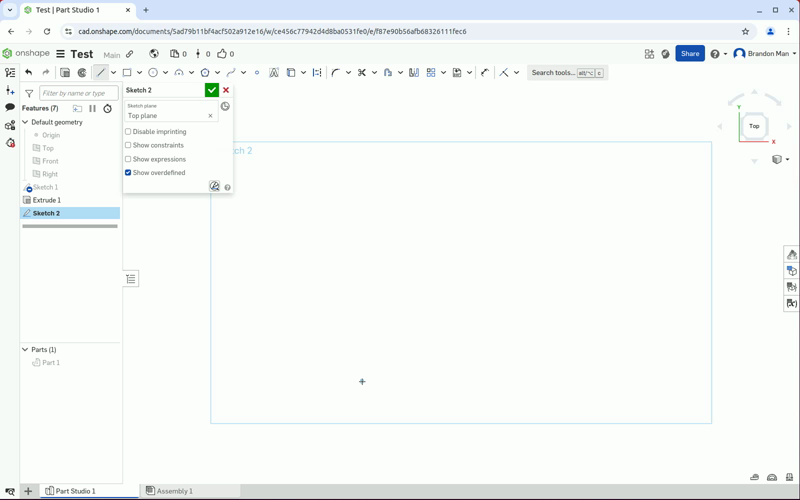
key_down(shift)
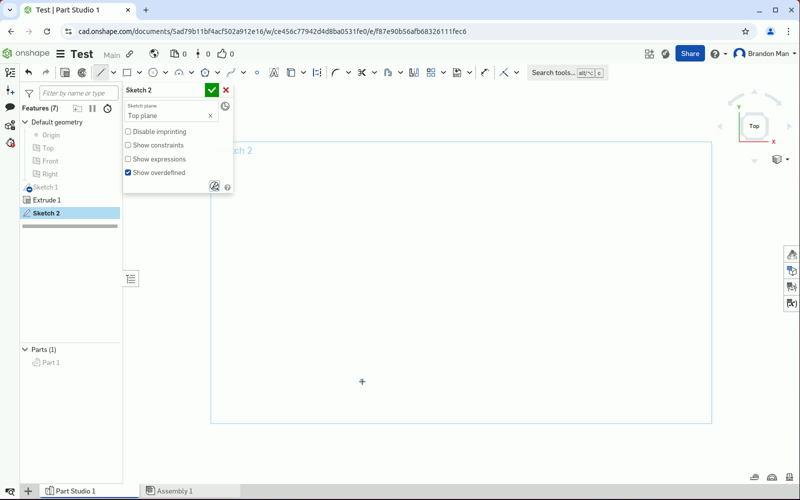
mouse_move(558, 381)
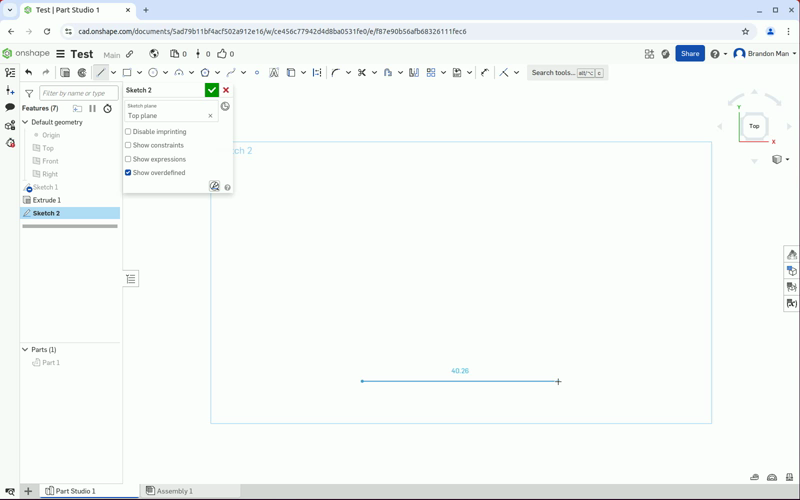
click(558, 381)
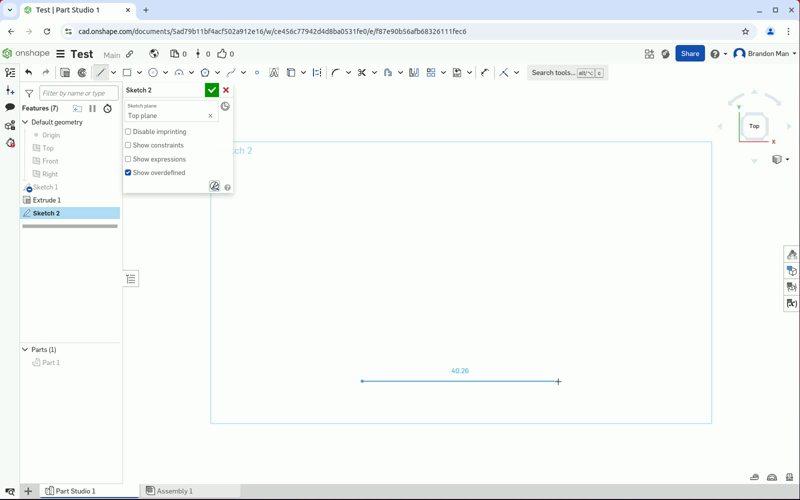
key_up(shift)
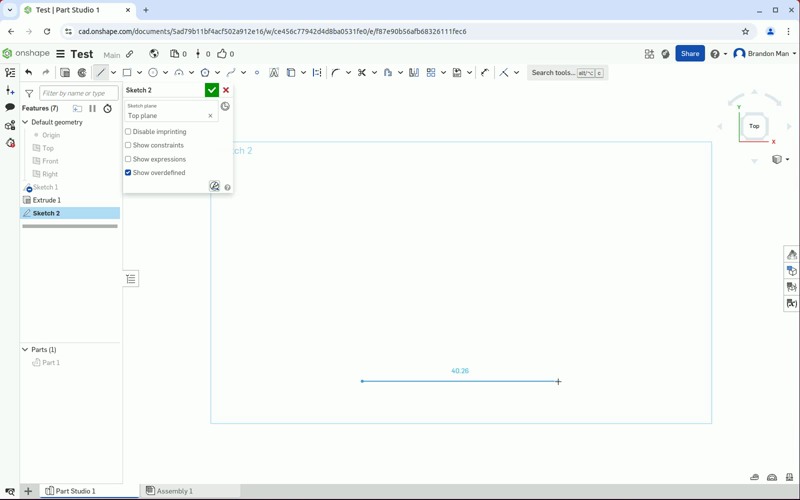
key_down(shift)
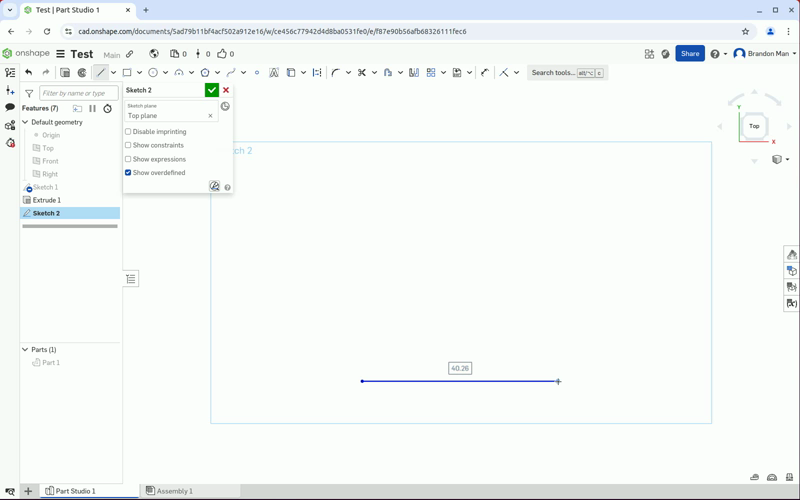
mouse_move(558, 185)
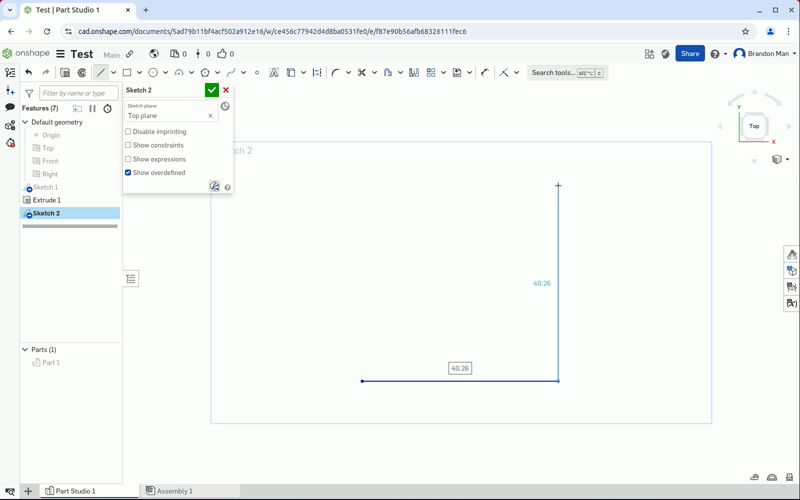
click(558, 185)
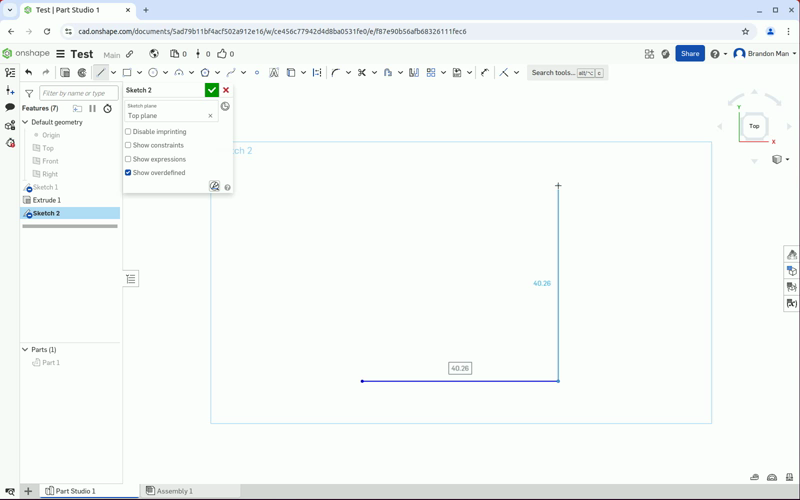
key_up(shift)
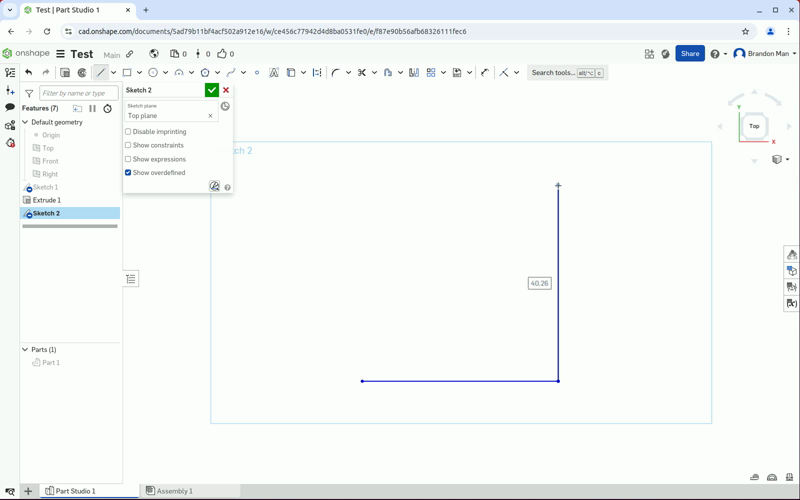
key_down(shift)
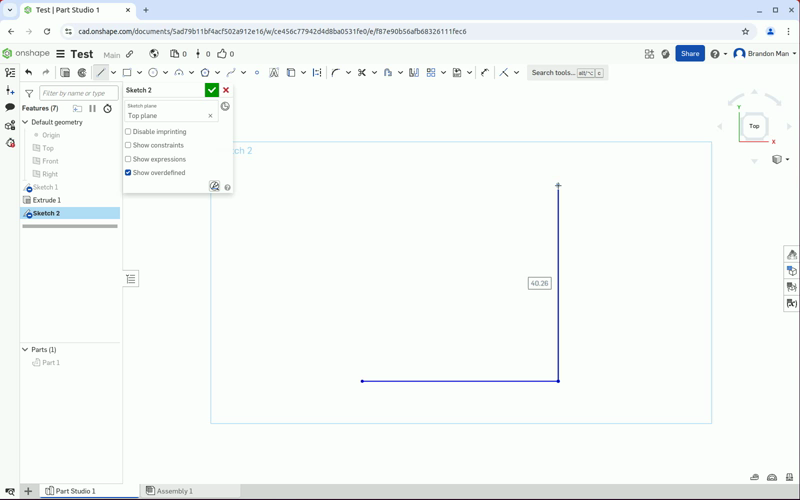
mouse_move(362, 185)
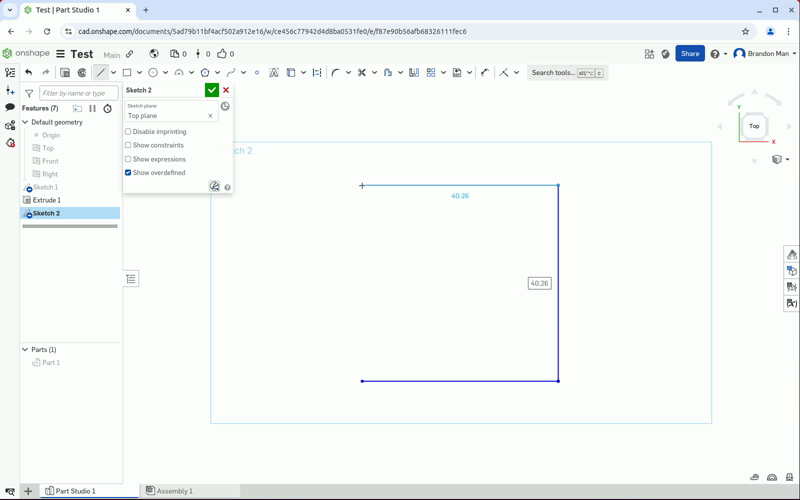
click(362, 185)
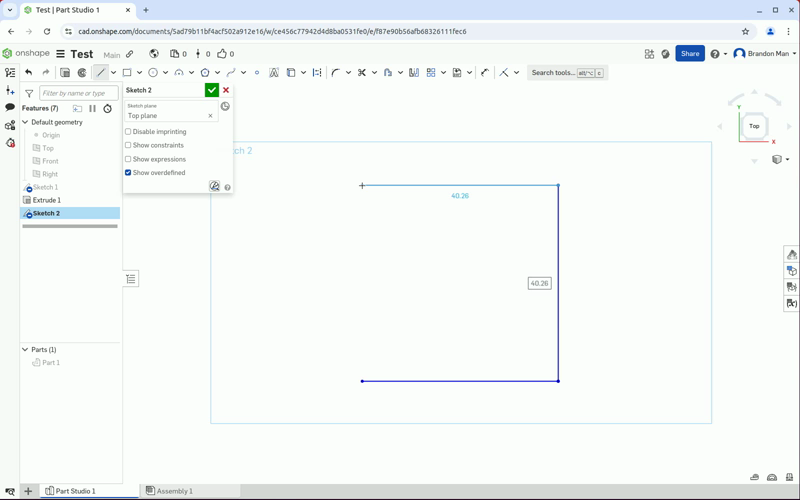
key_up(shift)
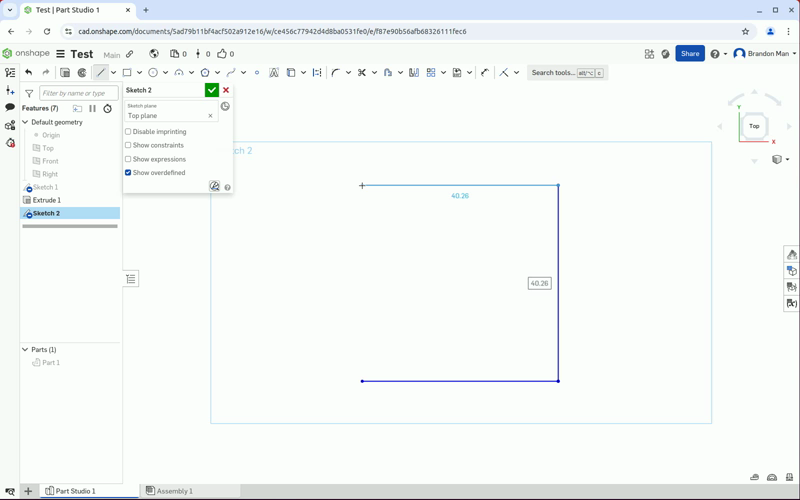
key_down(shift)
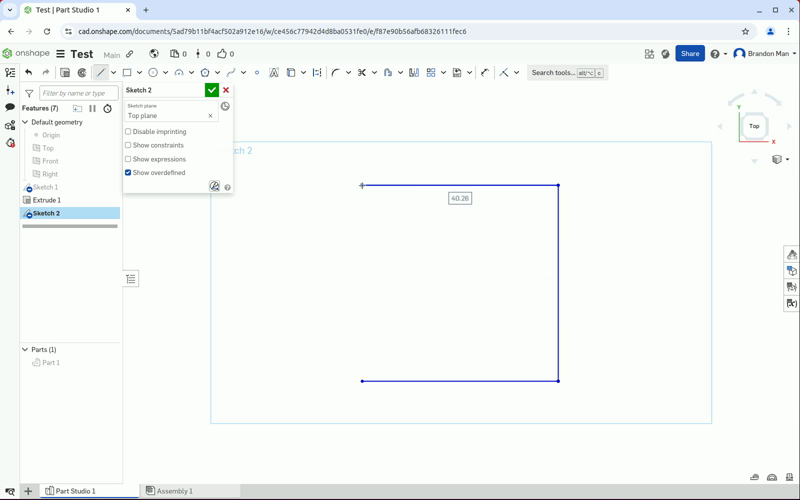
mouse_move(362, 381)
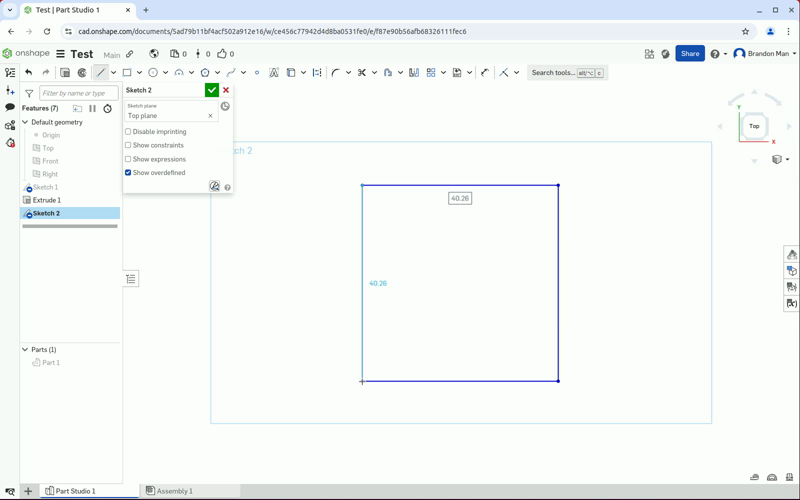
key_up(shift)
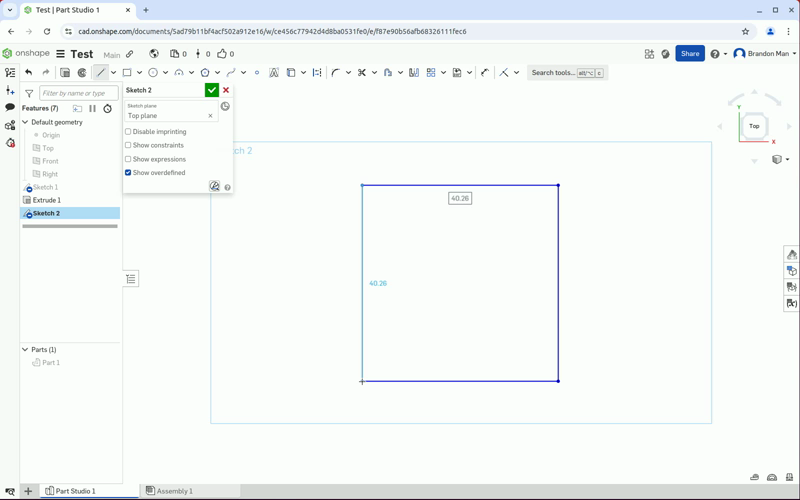
click(362, 381)
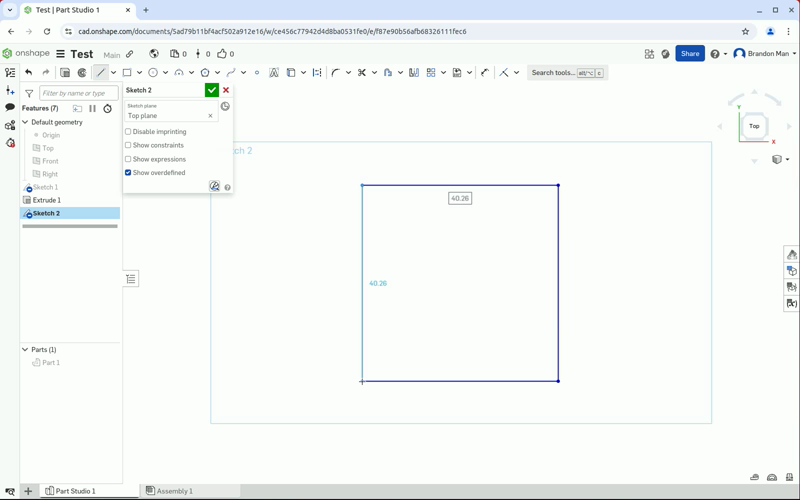
key(esc)
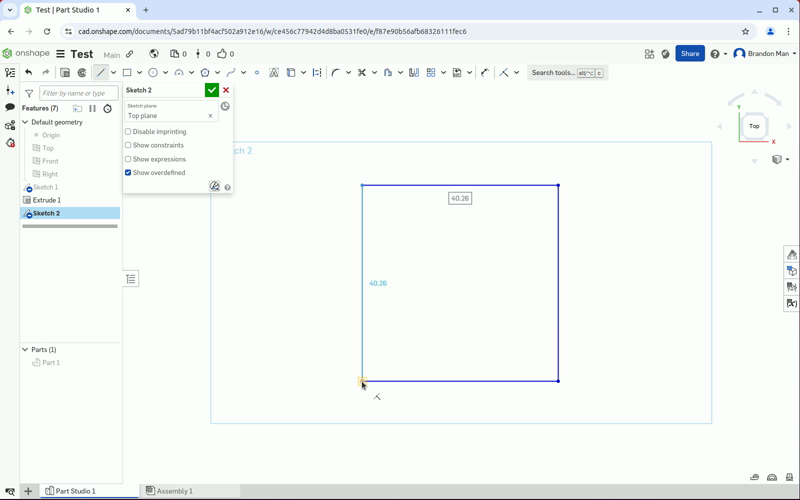
key(c)
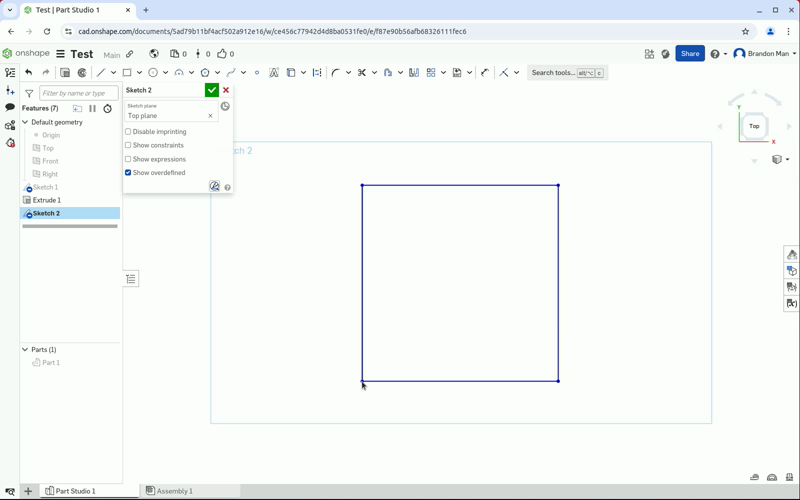
key_down(shift)
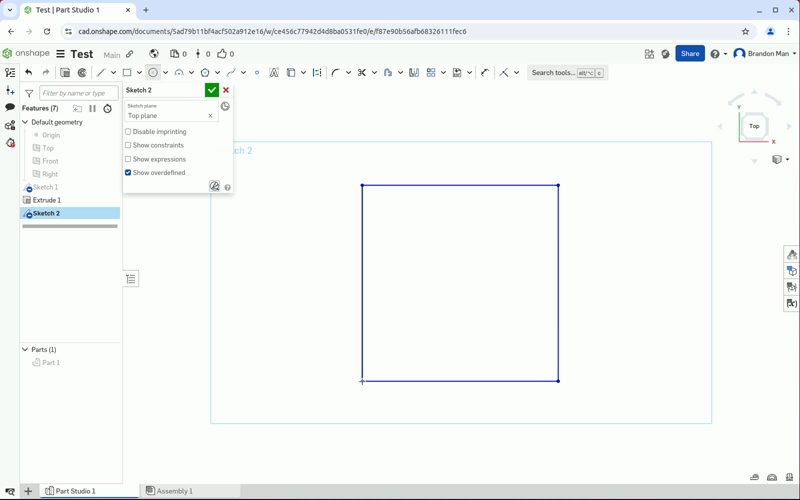
mouse_move(370, 372)
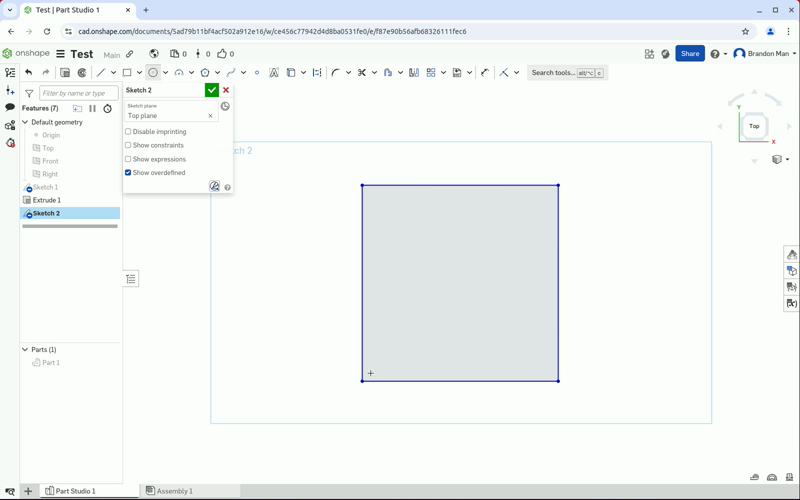
click(370, 372)
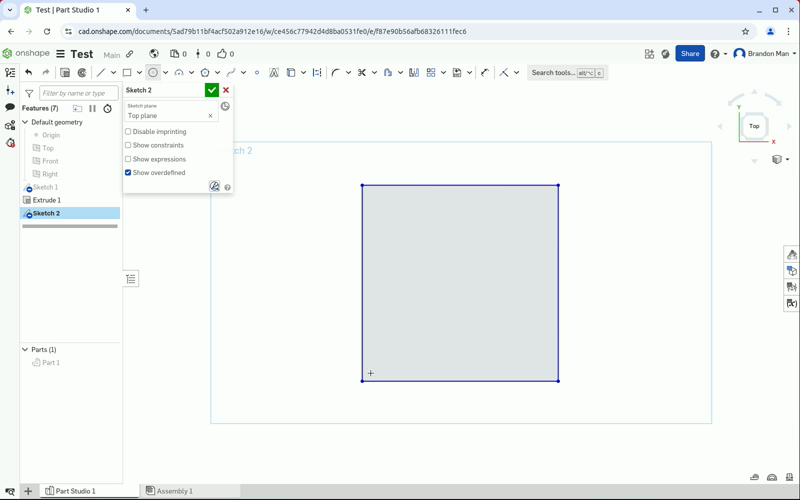
key_up(shift)
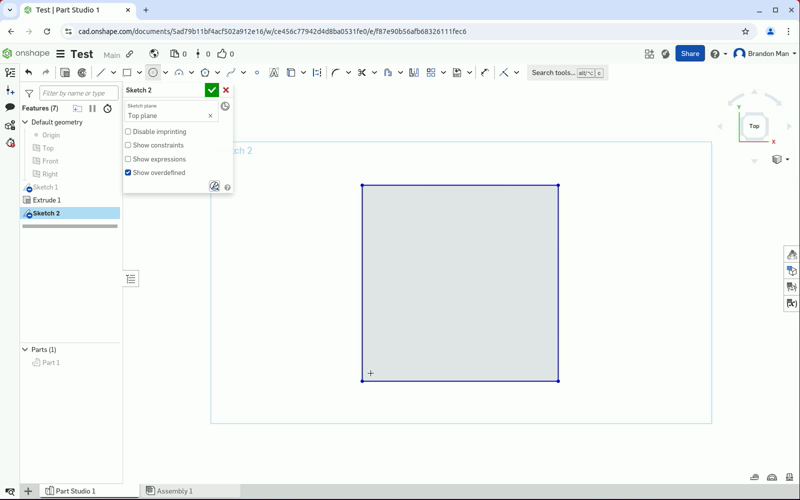
mouse_move(374, 372)
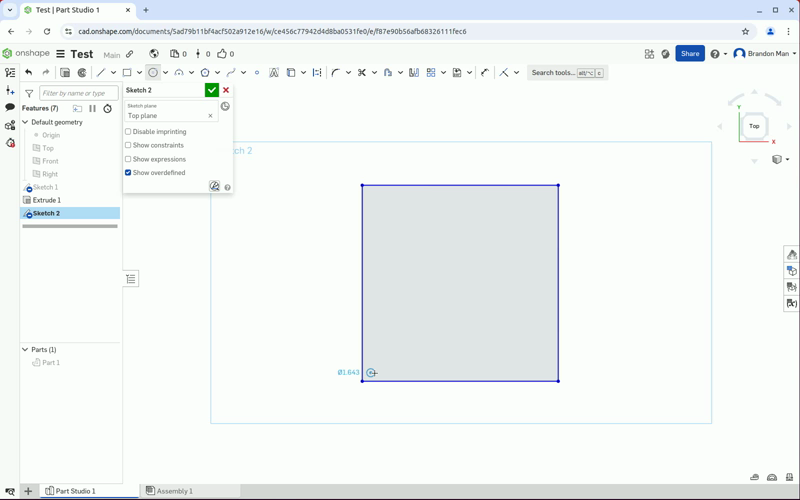
click(374, 372)
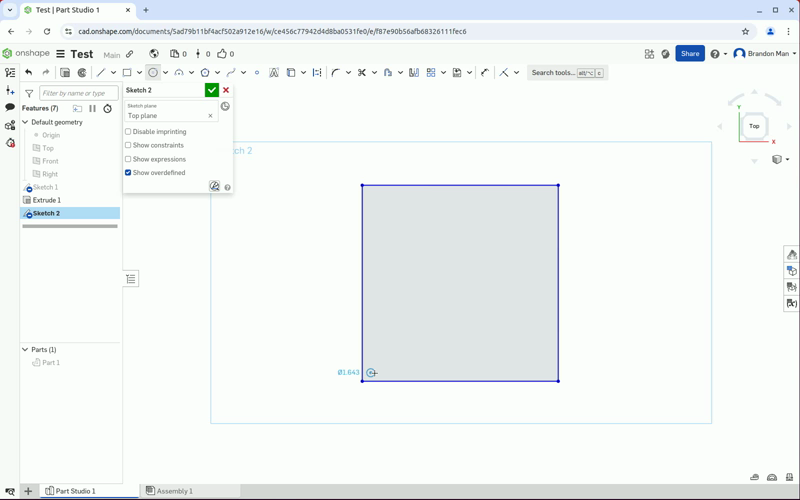
key(esc)
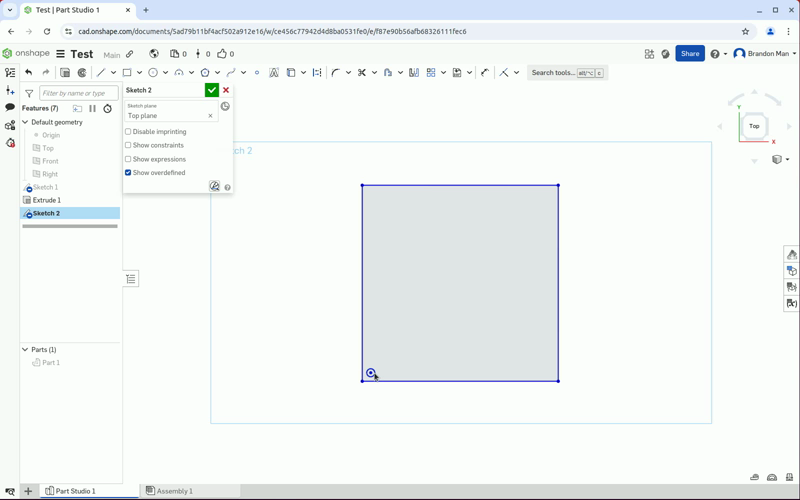
key(c)
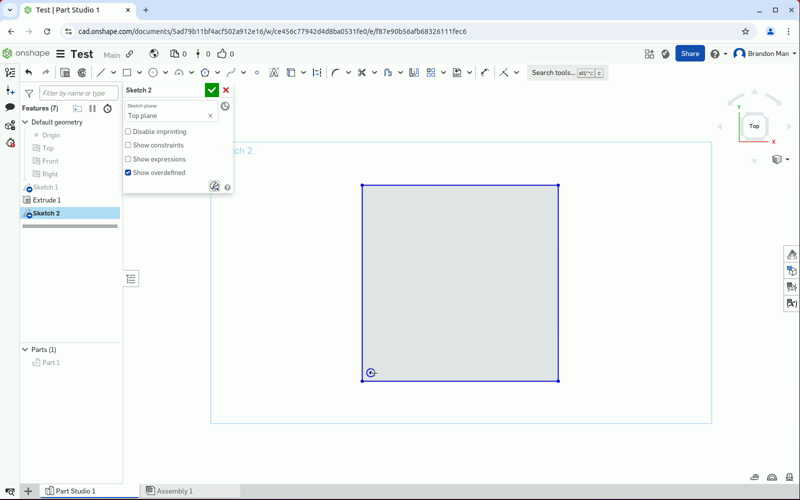
key_down(shift)
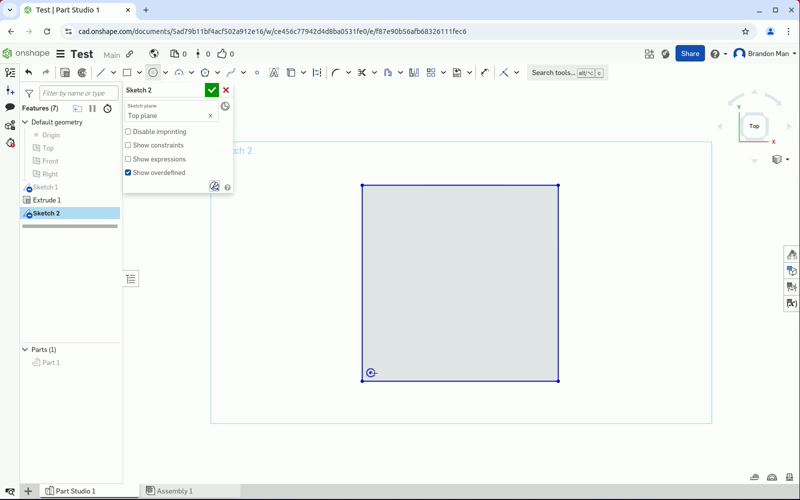
mouse_move(370, 193)
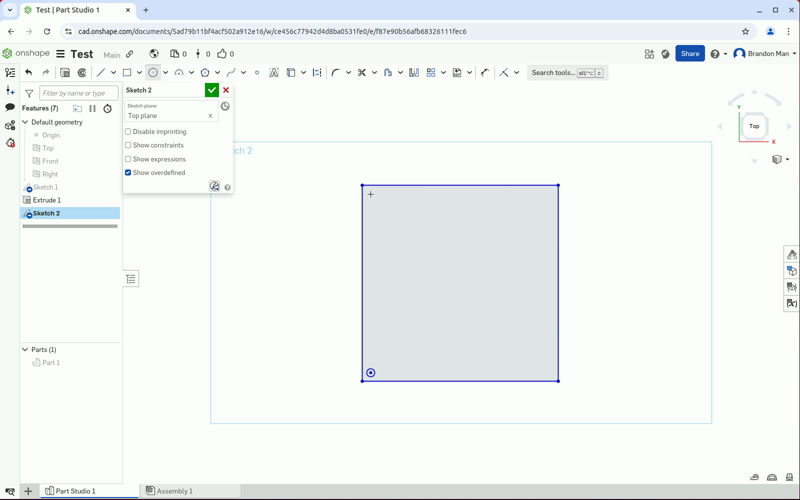
click(370, 193)
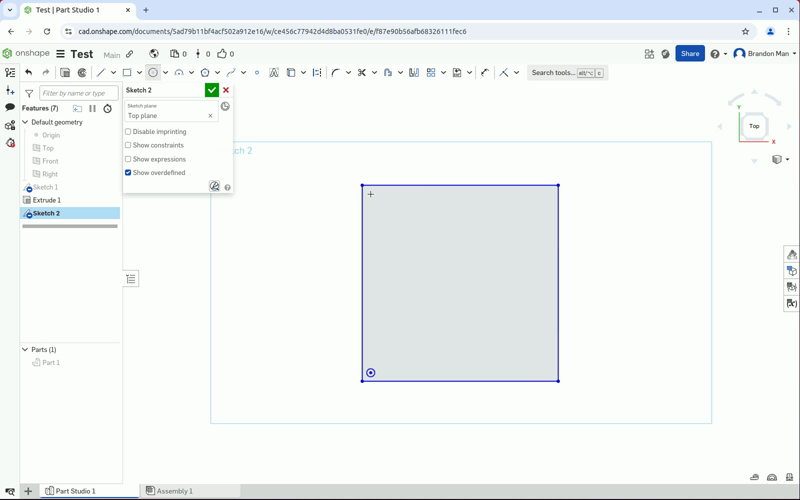
key_up(shift)
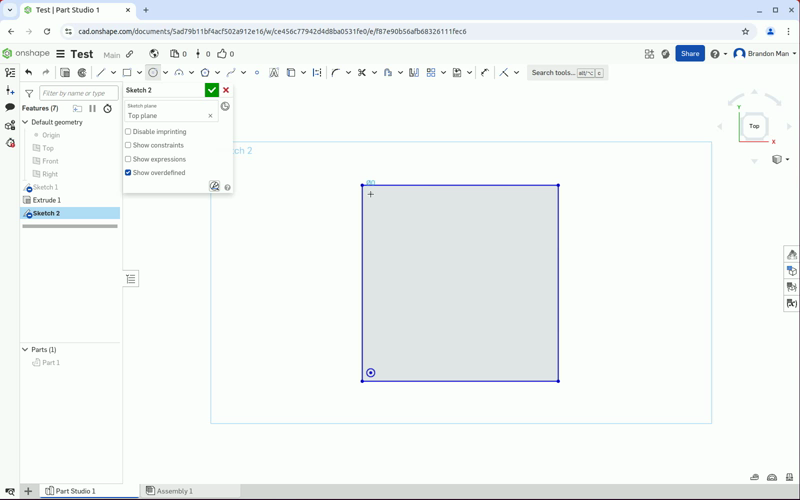
mouse_move(374, 193)
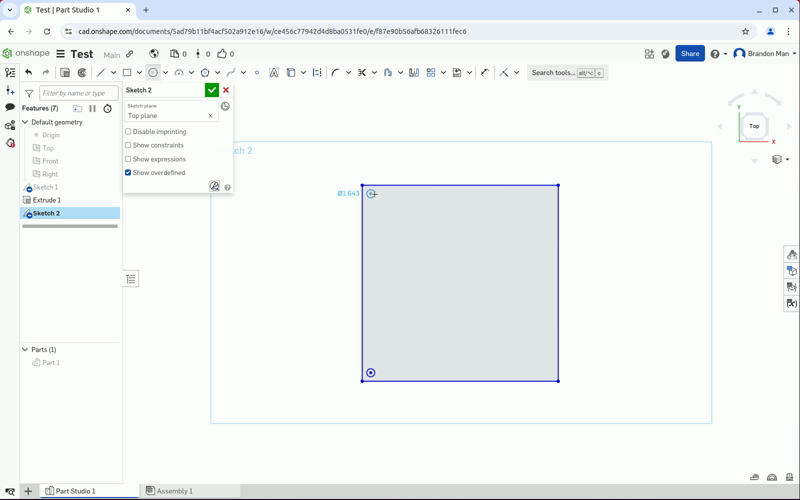
click(374, 193)
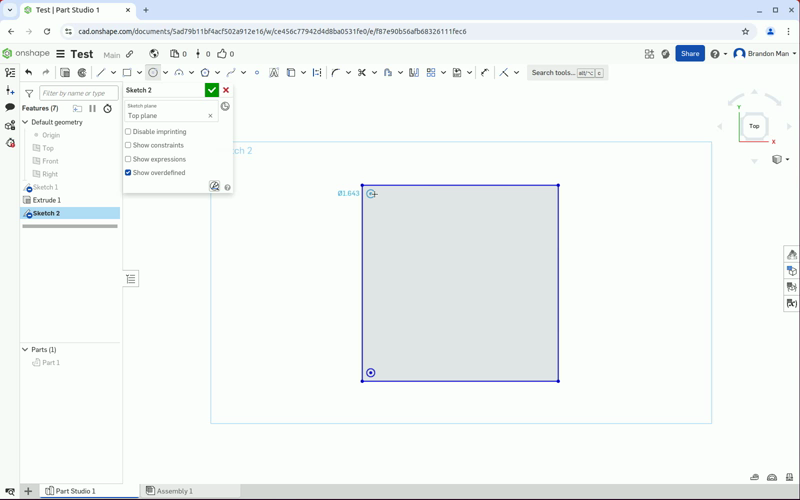
key(esc)
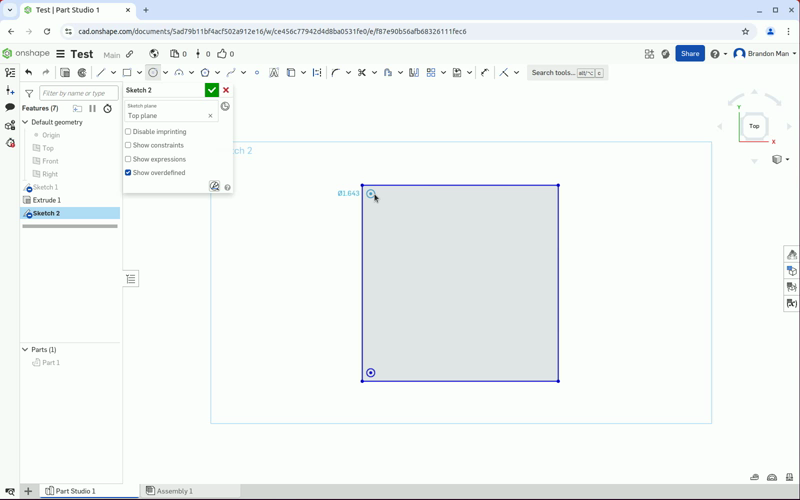
key(c)
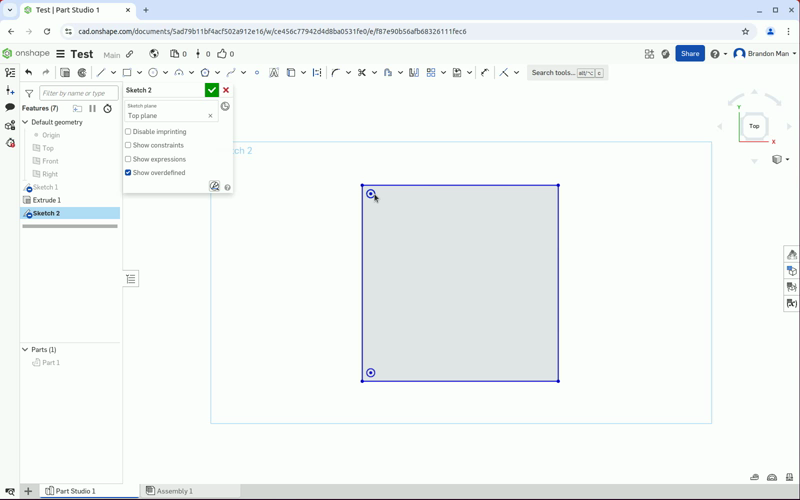
key_down(shift)
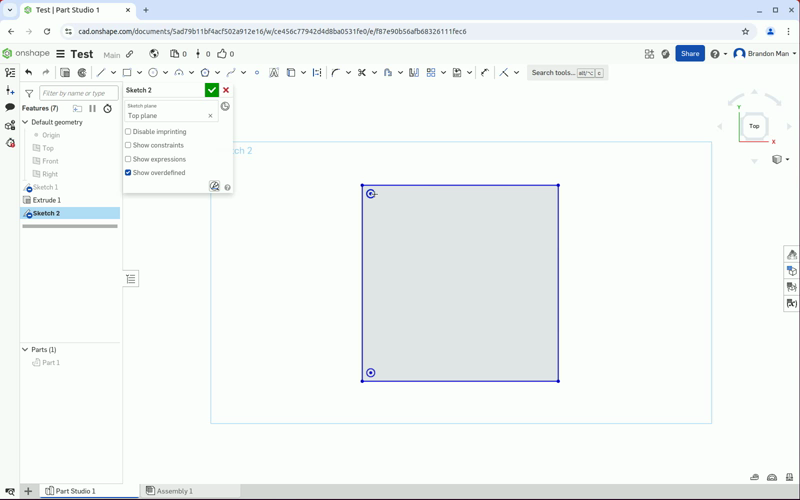
mouse_move(461, 282)
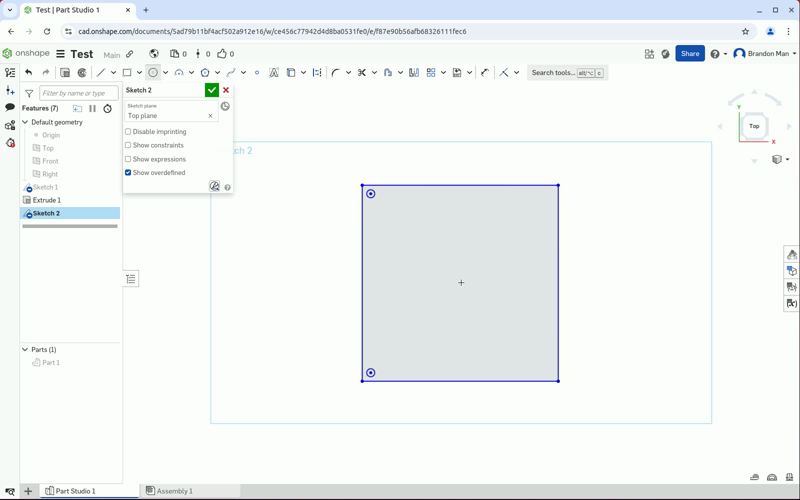
click(461, 282)
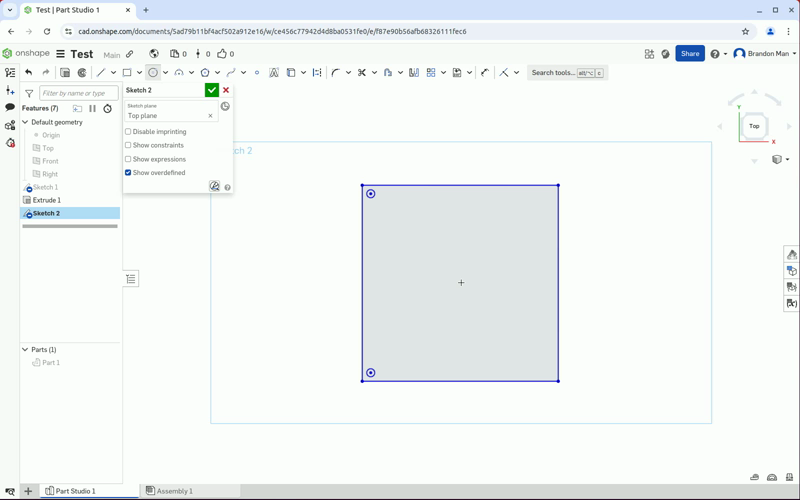
key_up(shift)
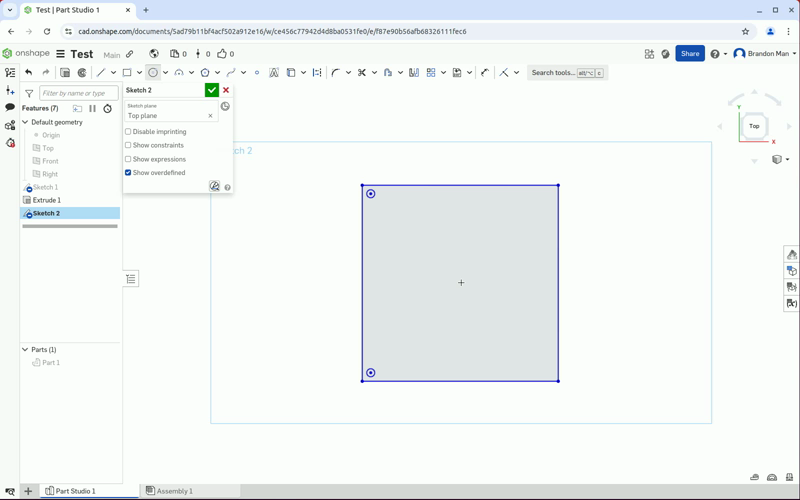
mouse_move(535, 282)
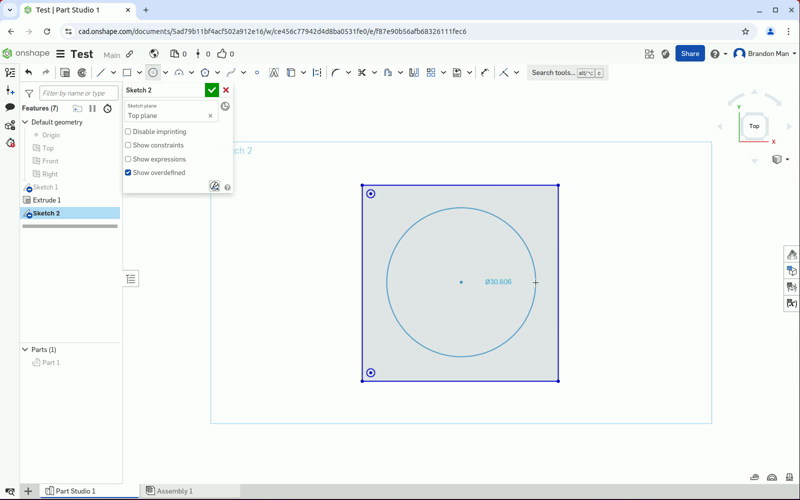
click(535, 282)
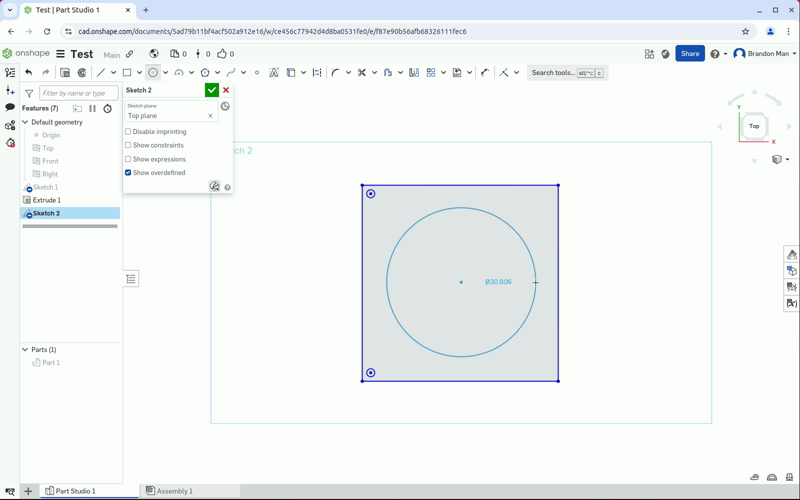
key(esc)
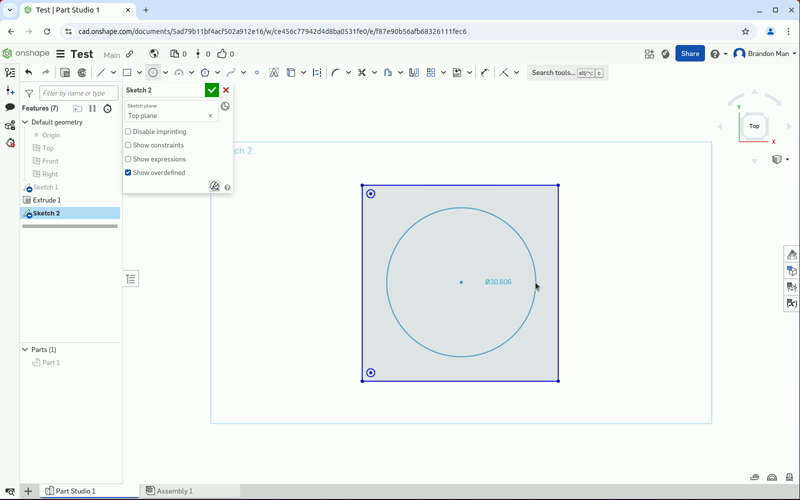
key(c)
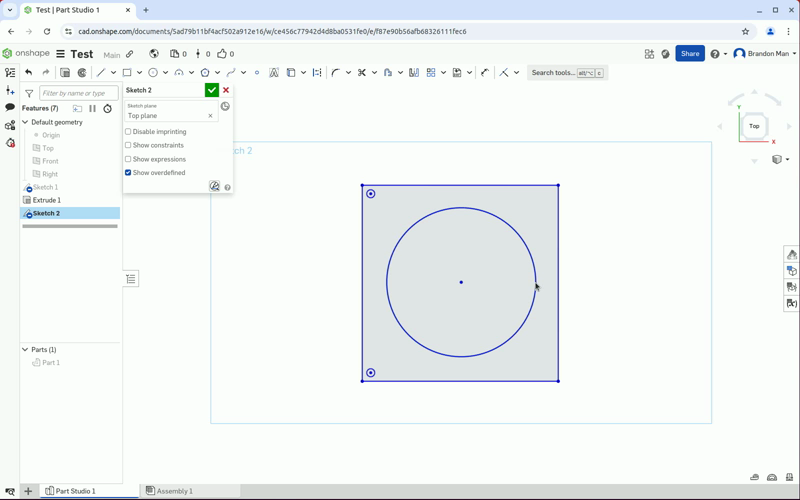
key_down(shift)
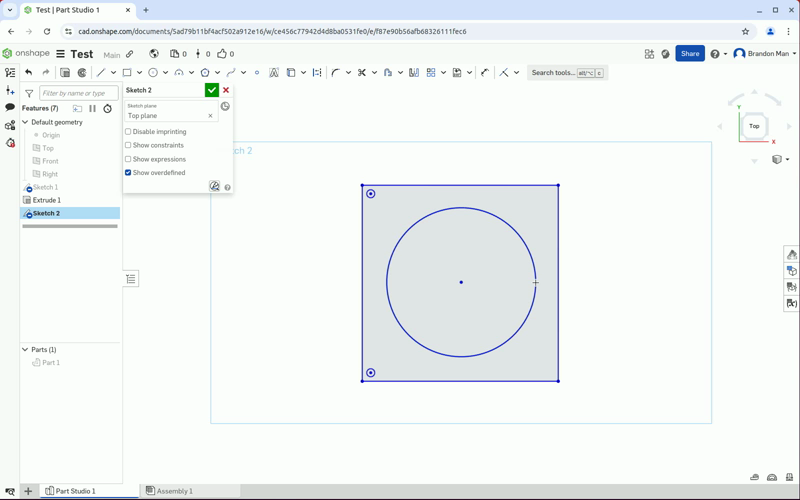
mouse_move(550, 372)
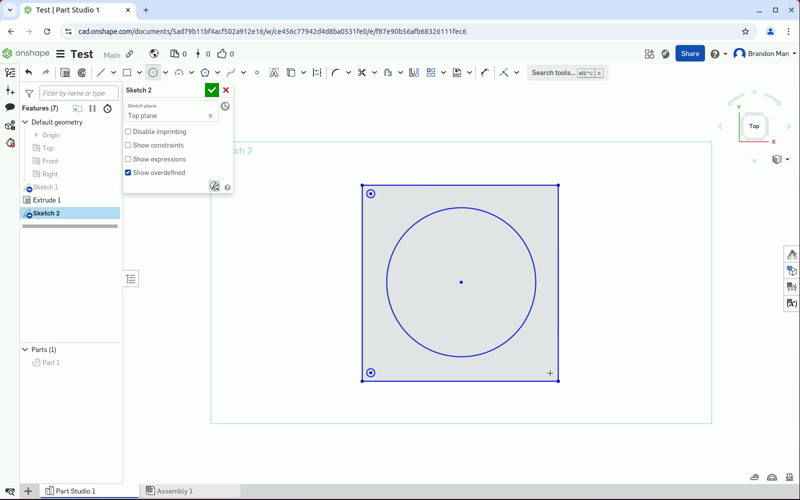
click(550, 372)
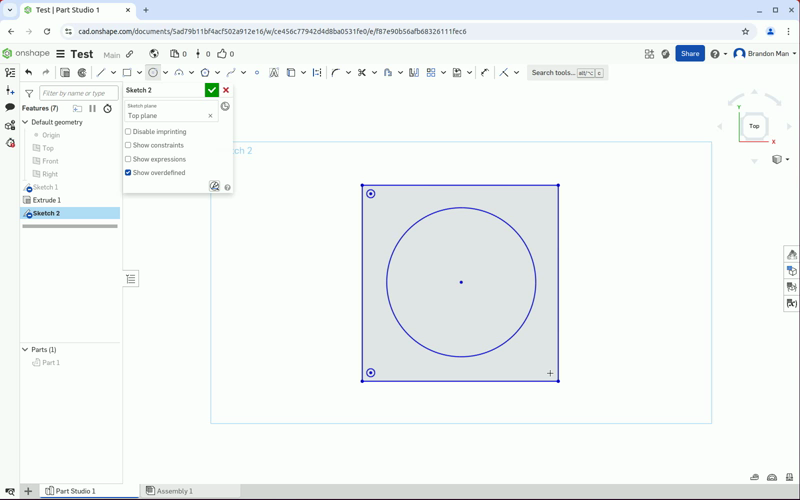
key_up(shift)
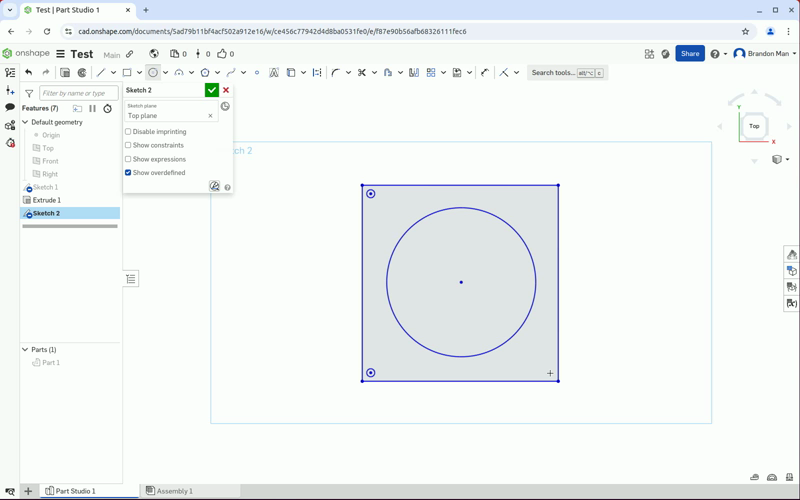
mouse_move(554, 372)
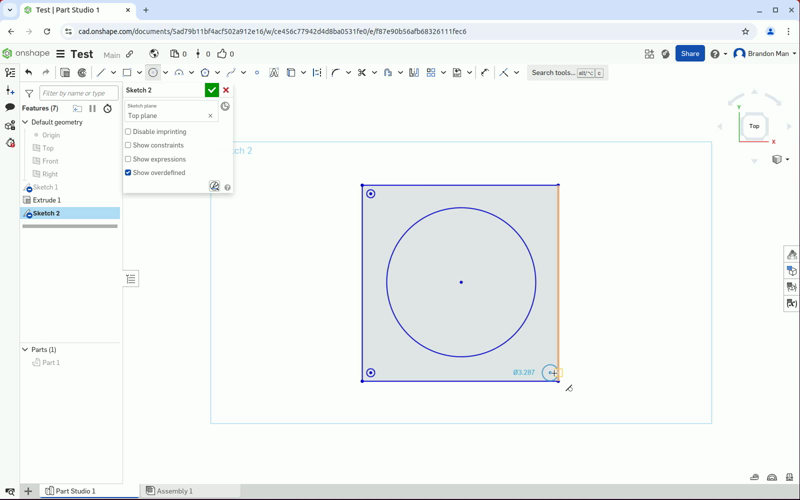
click(554, 372)
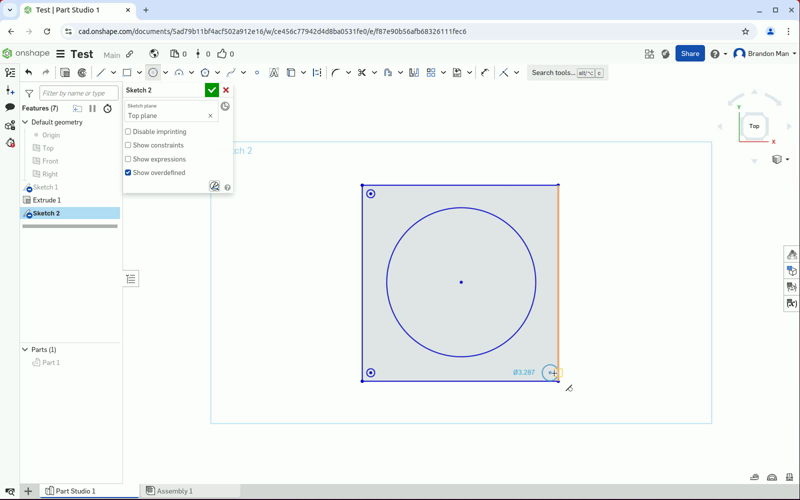
key(esc)
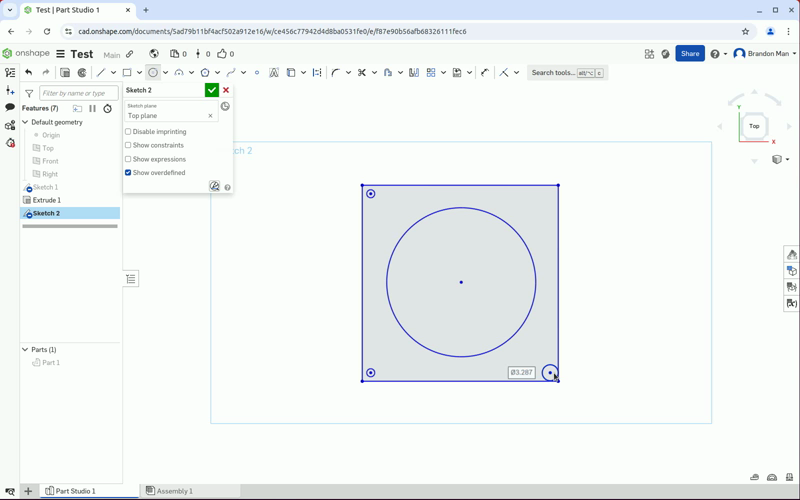
key(c)
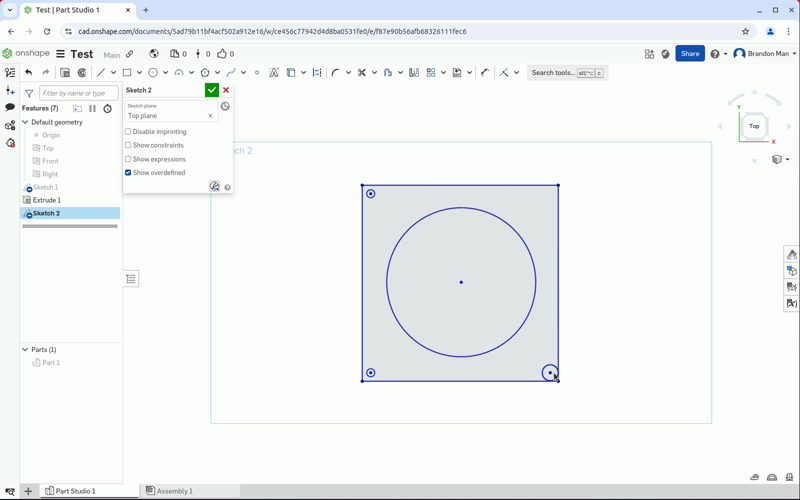
key_down(shift)
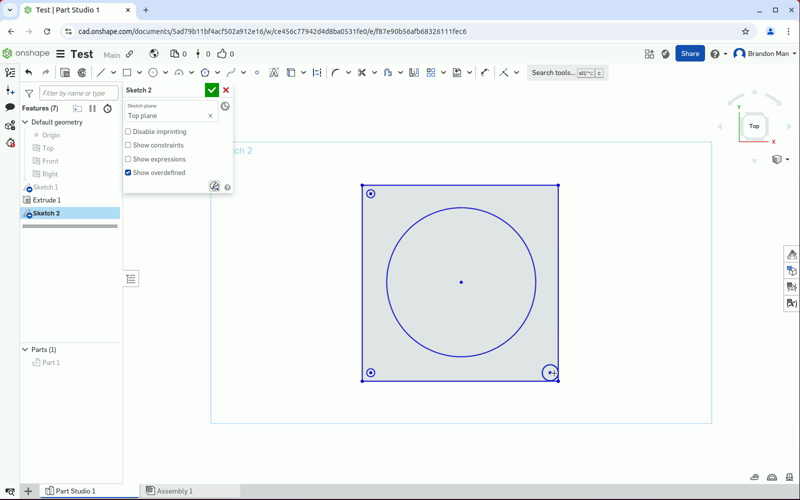
mouse_move(550, 193)
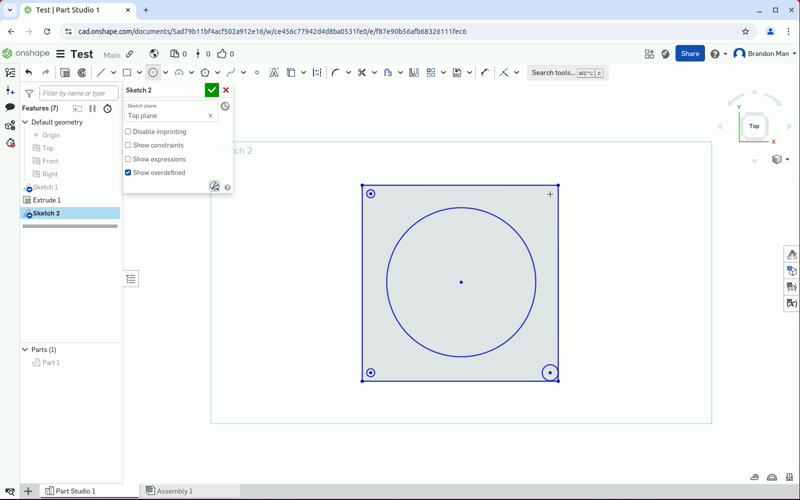
click(550, 193)
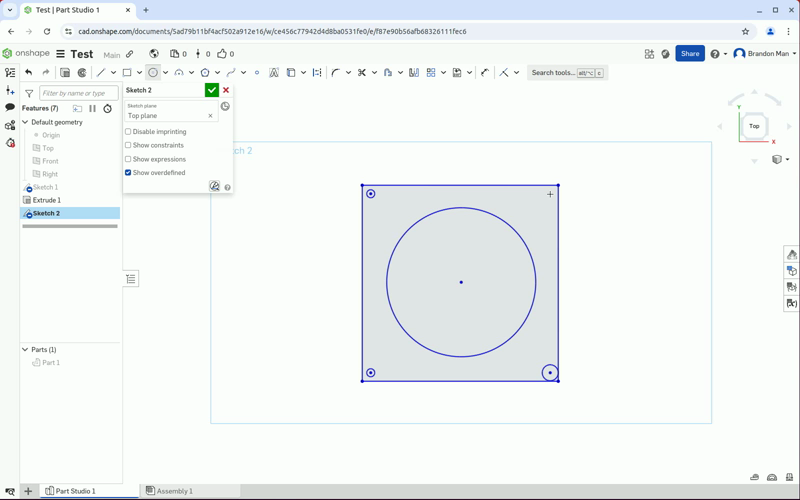
key_up(shift)
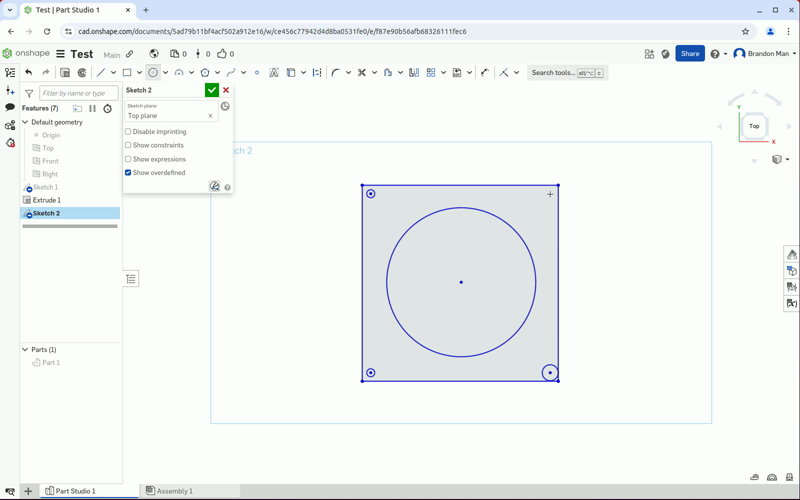
mouse_move(554, 193)
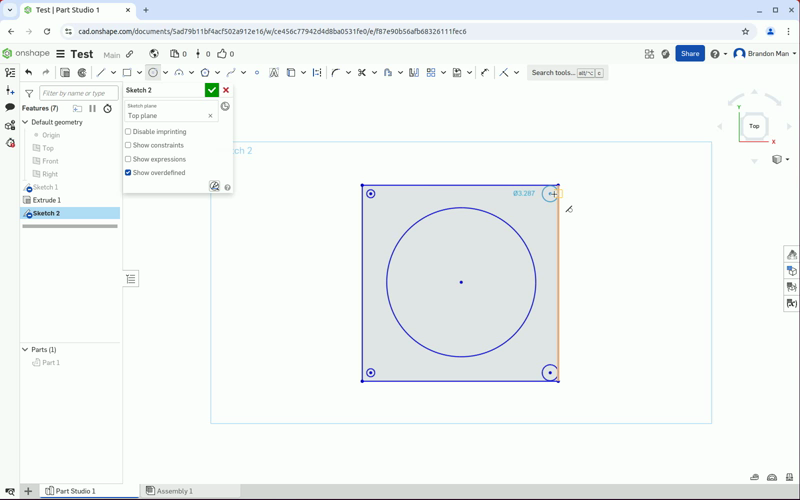
click(554, 193)
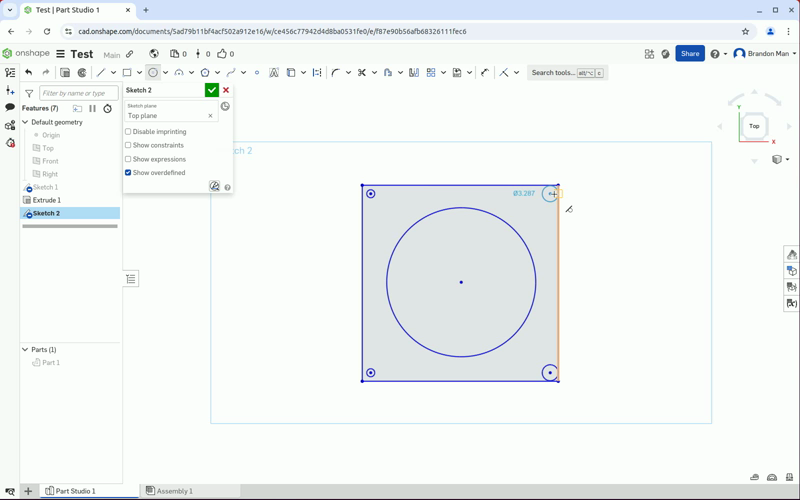
key(esc)
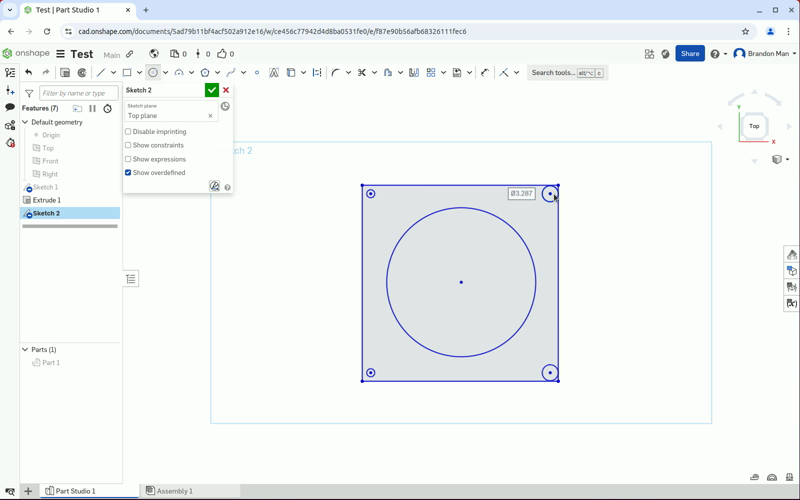
mouse_move(535, 220)
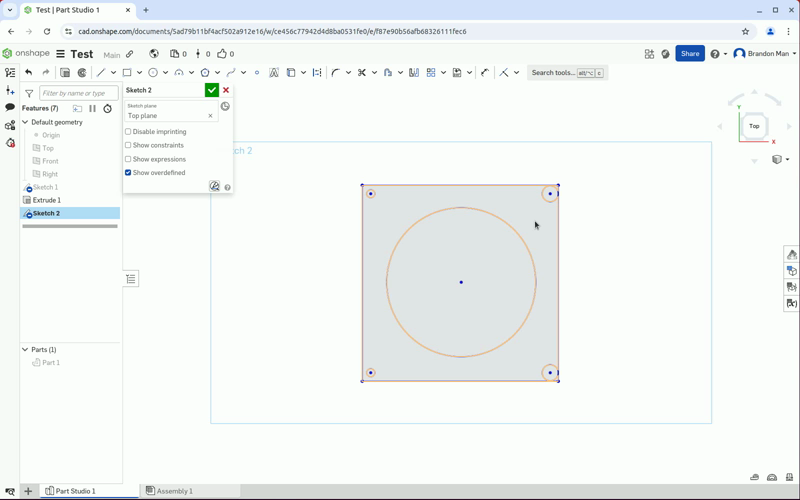
click(535, 220)
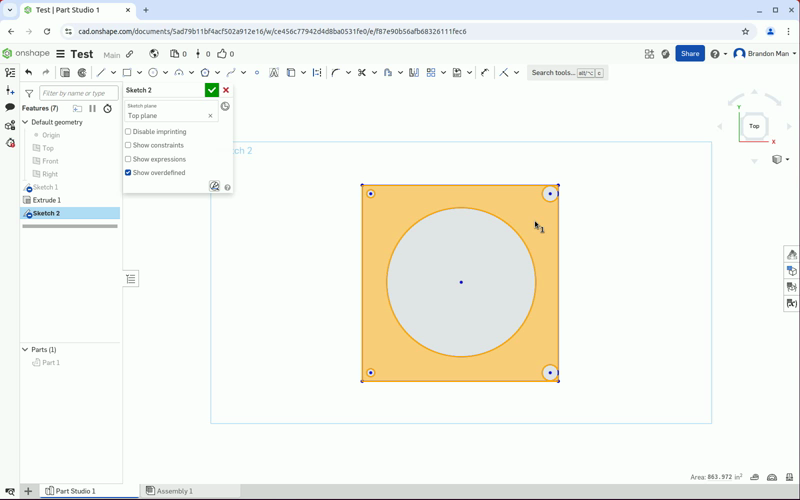
mouse_move(73, 352)
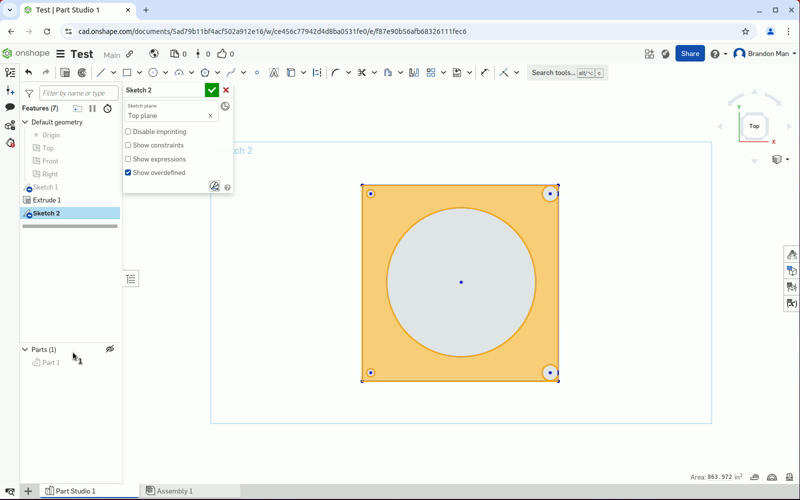
key(shift+y)
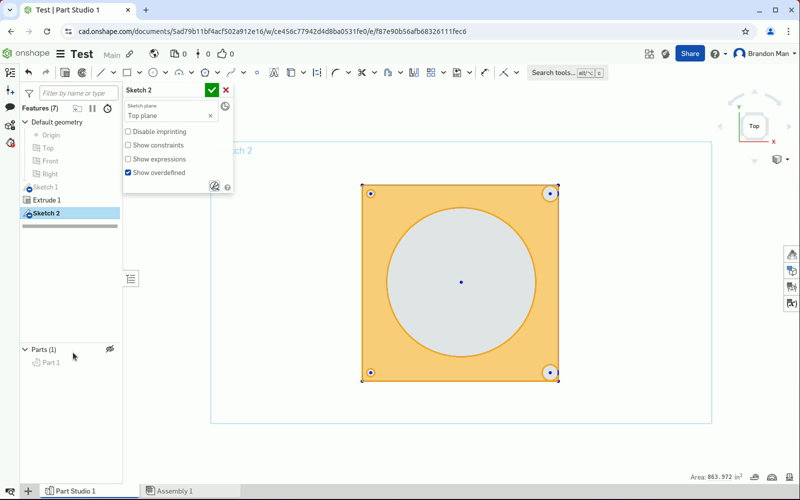
key(shift+e)
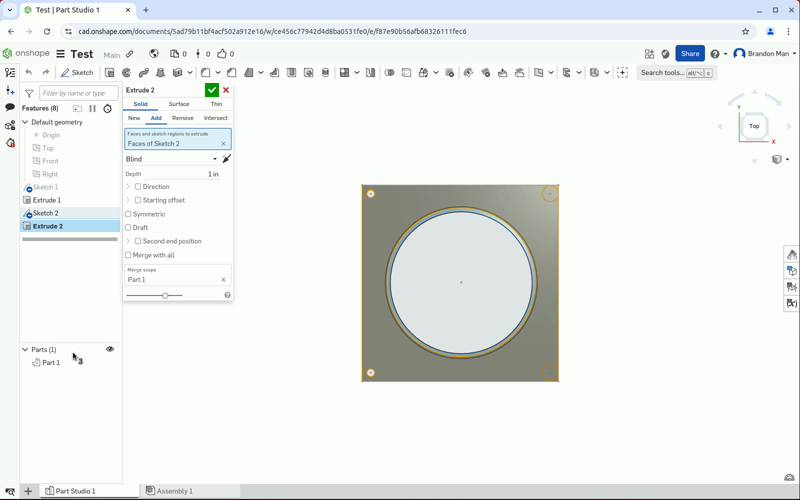
mouse_move(143, 106)
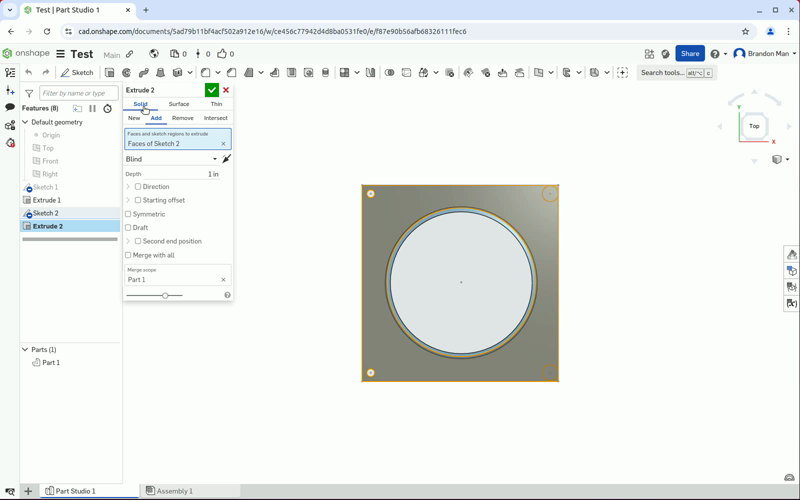
click(143, 106)
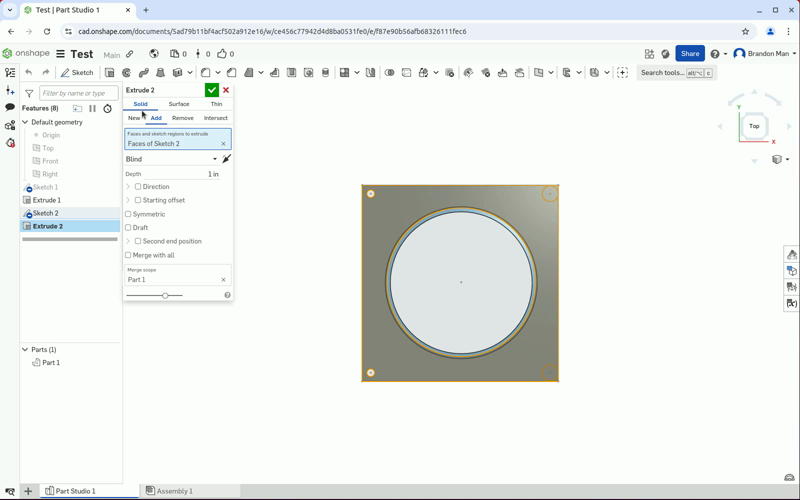
mouse_move(137, 120)
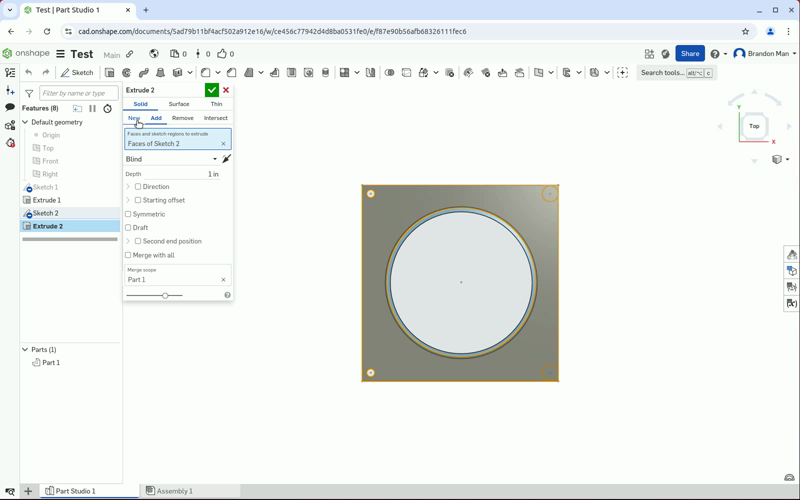
click(137, 120)
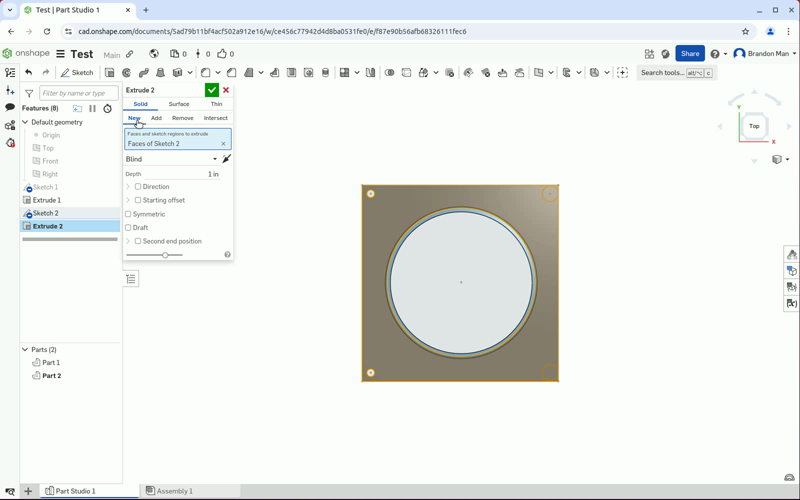
key(tab, 4)
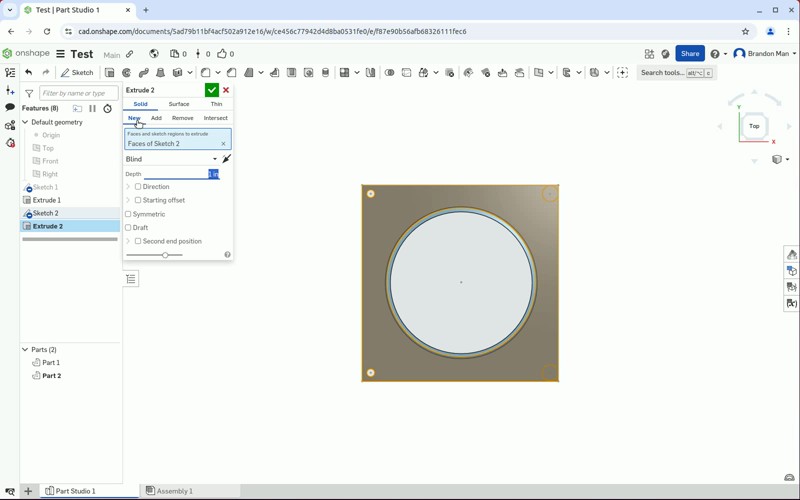
text(1.926)
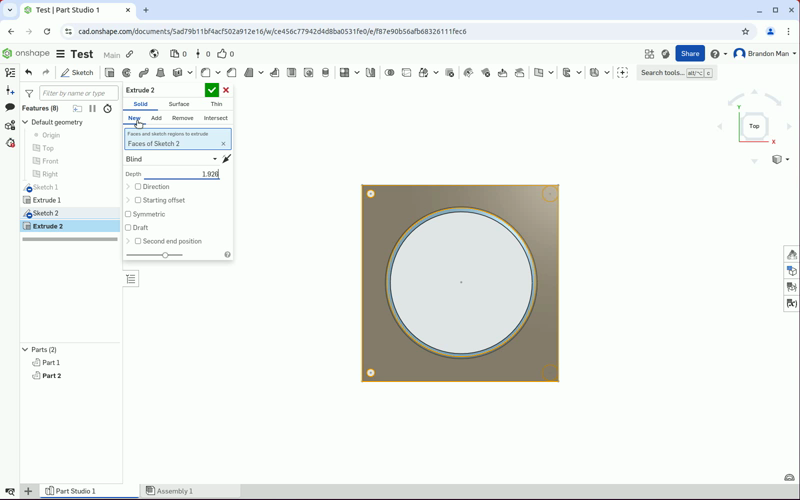
key(enter)
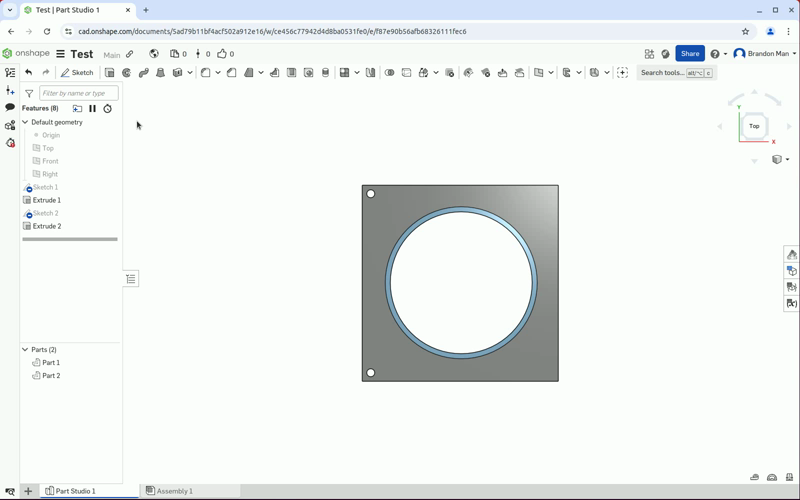
key(shift+h)
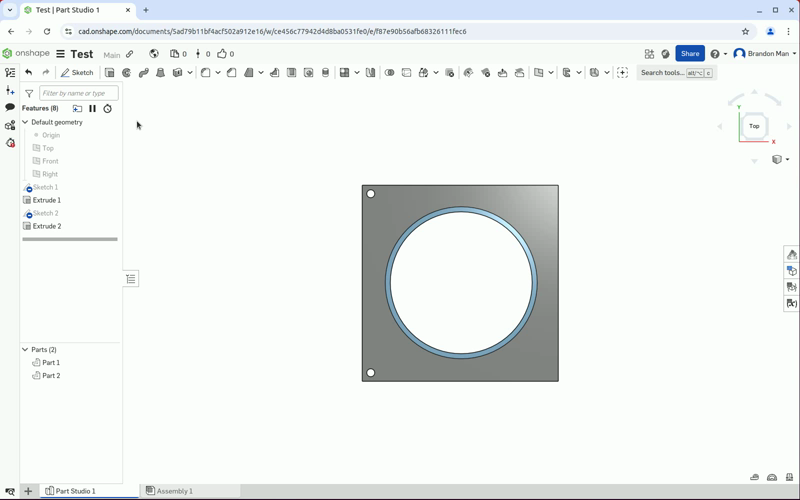
key(shift+h)
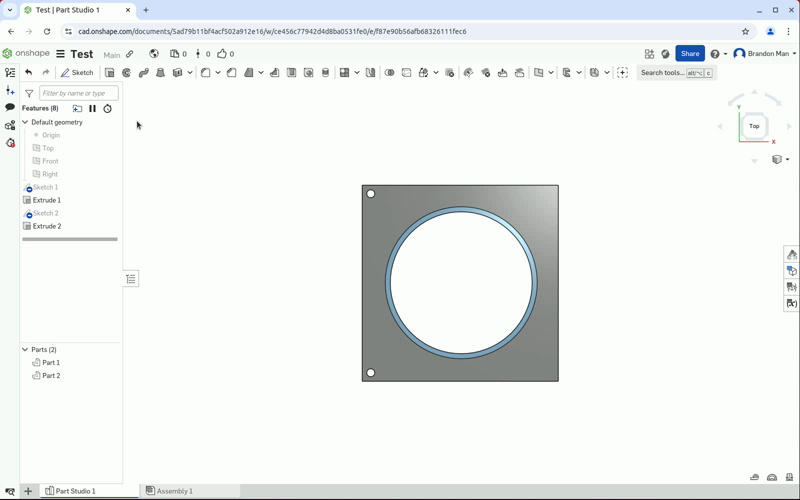
key(shift+7)
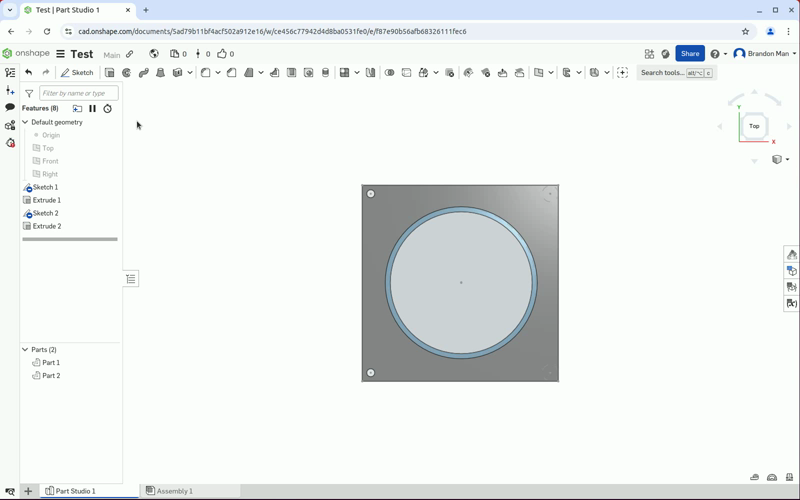
key(up, 3)
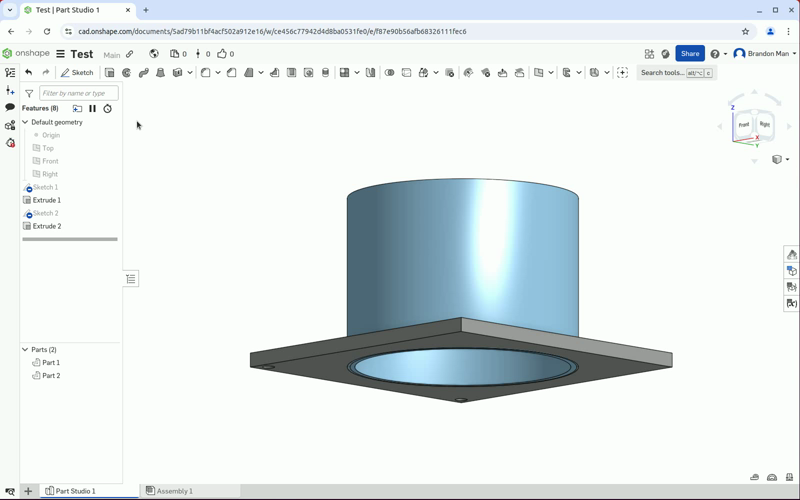
key(left, 3)
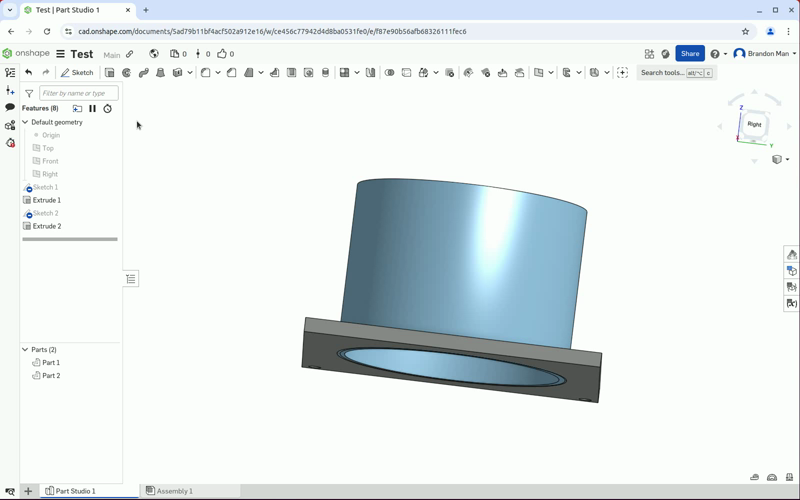
key(right, 3)
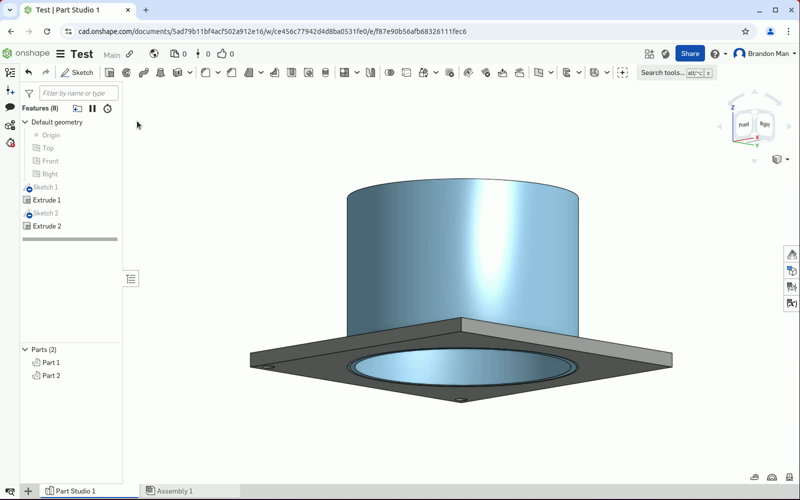
key(down, 3)
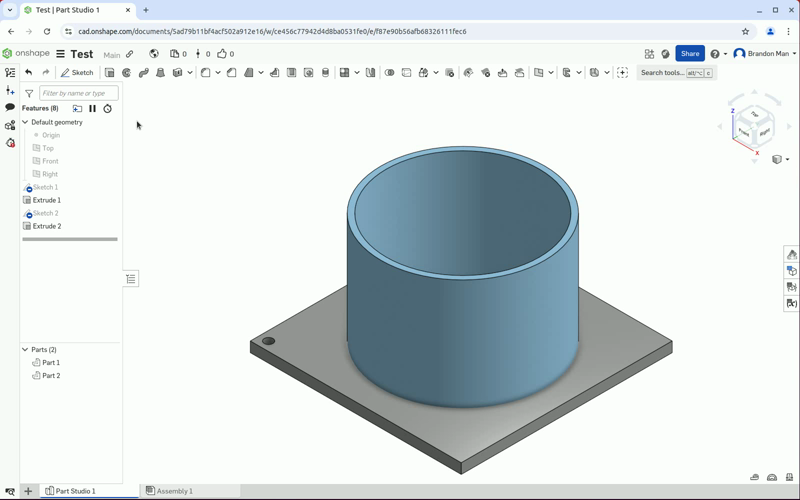
mouse_move(73, 189)
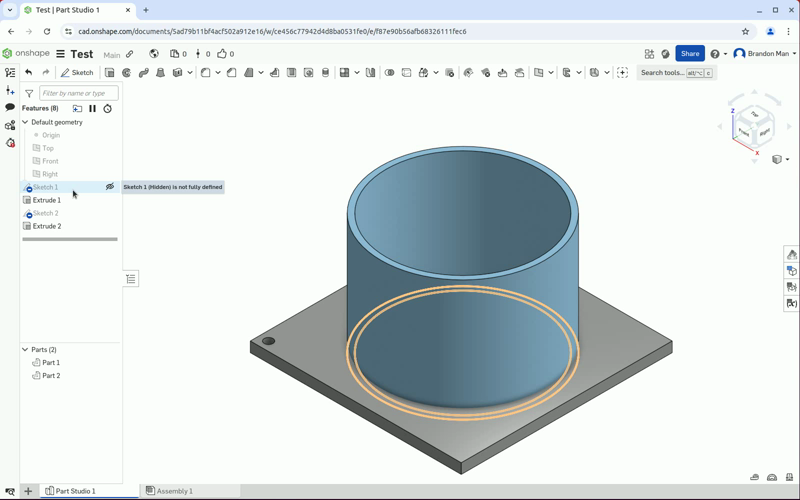
click(73, 189)